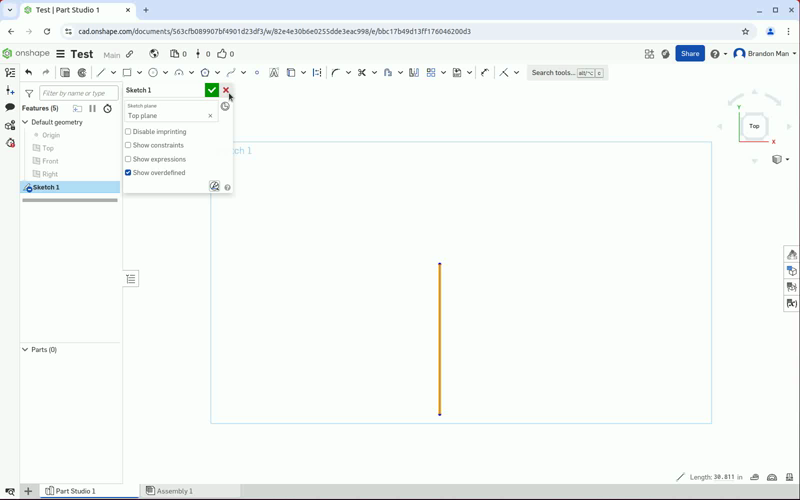
key(shift+h)
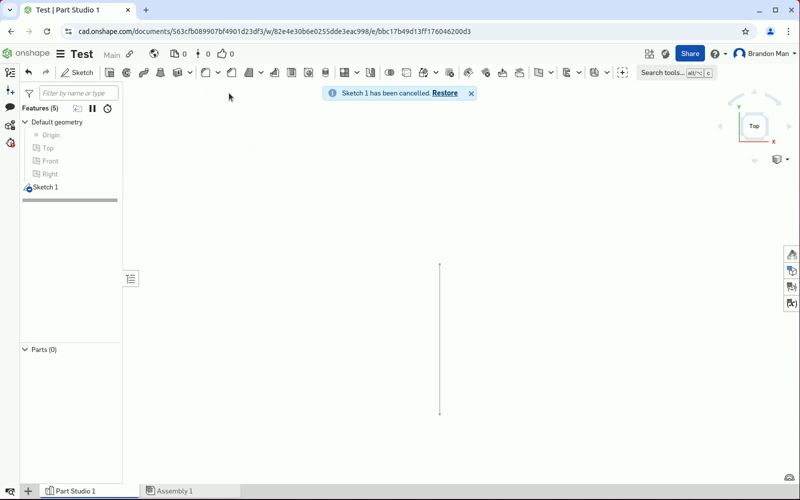
key(shift+s)
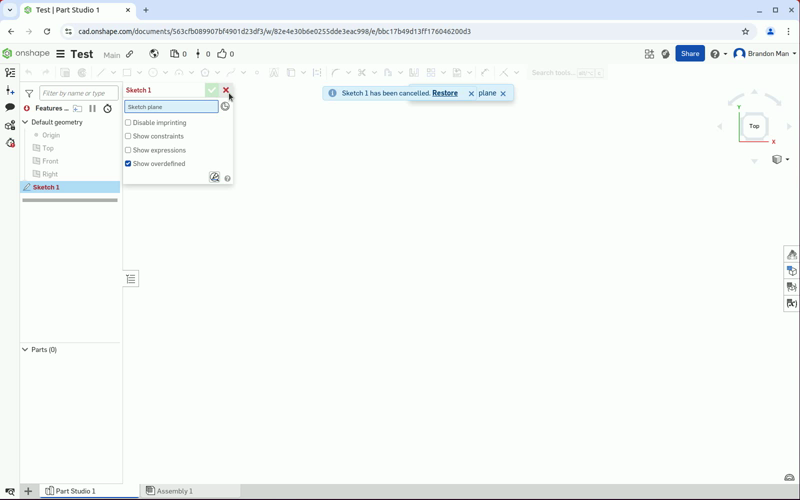
mouse_move(73, 150)
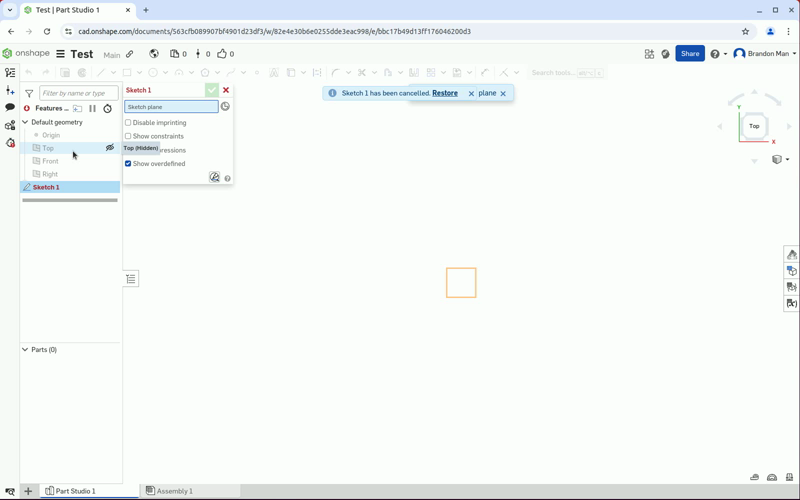
click(73, 150)
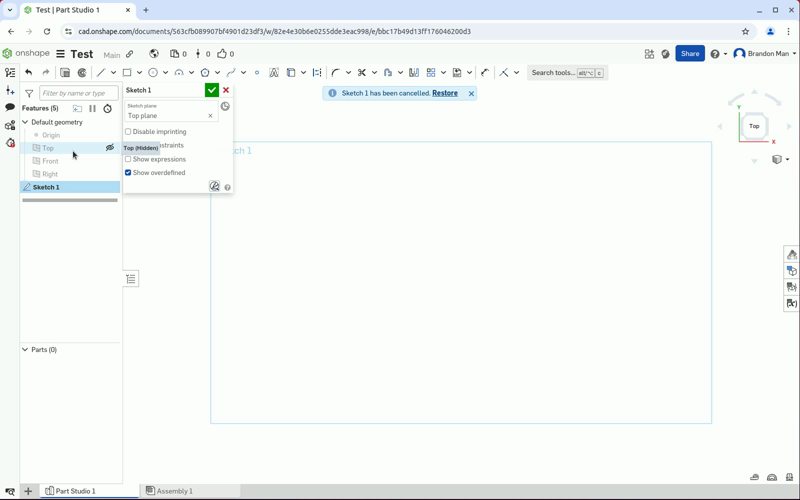
mouse_move(73, 352)
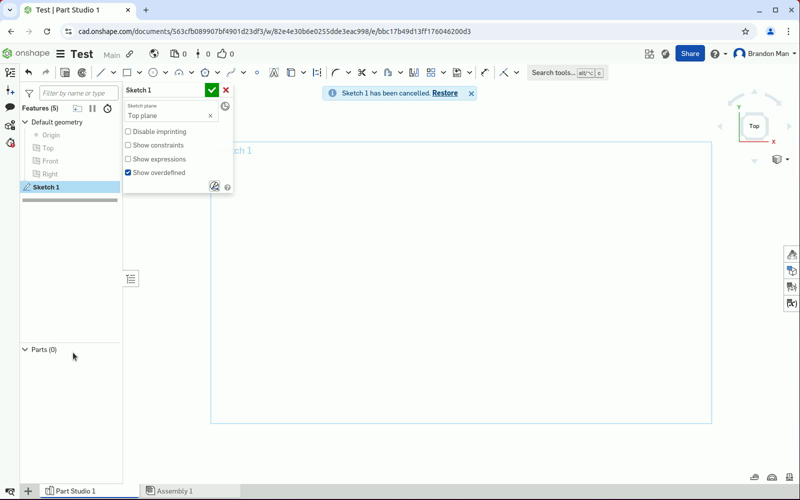
key(y)
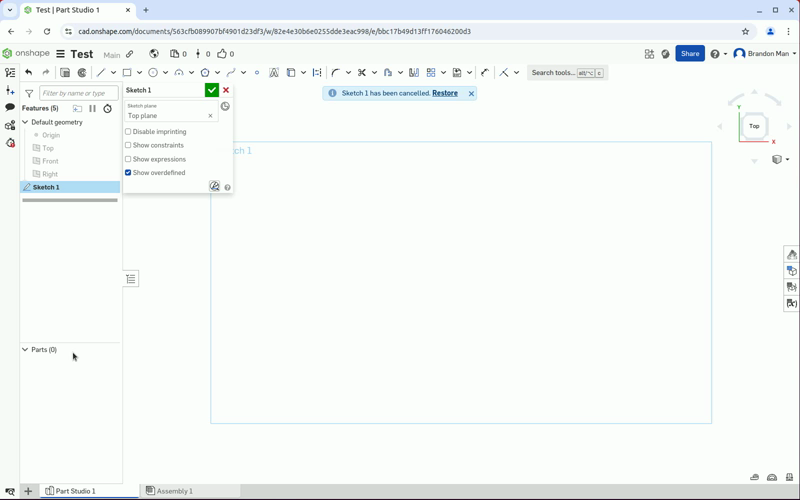
key(l)
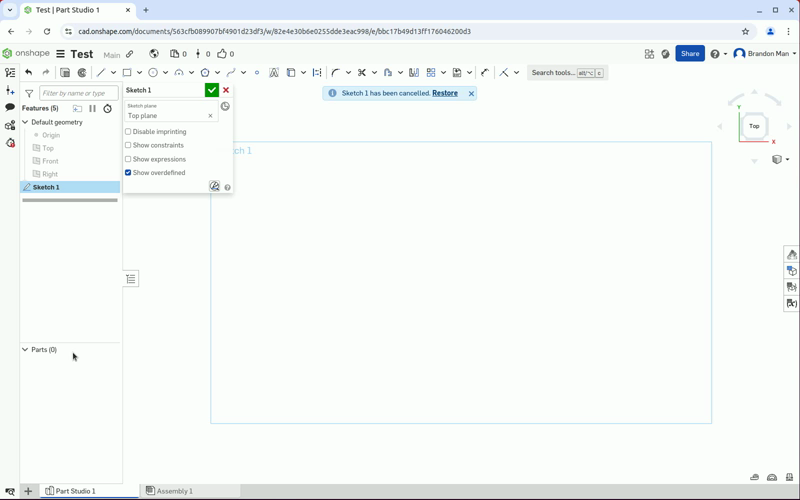
key_down(shift)
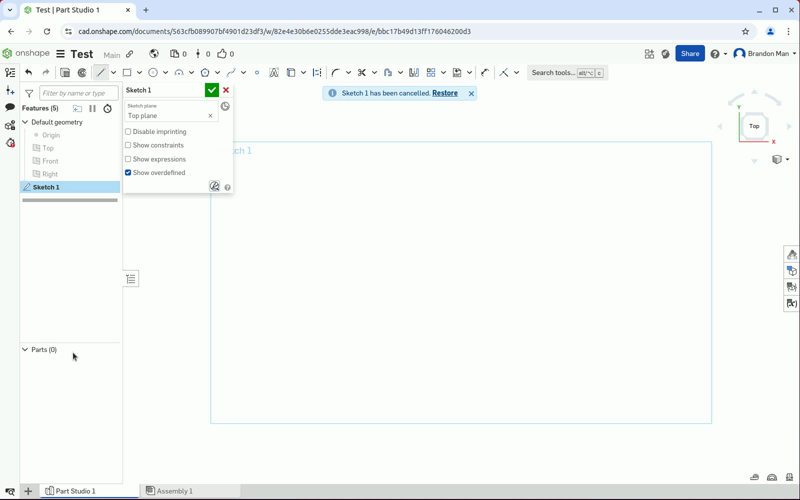
mouse_move(380, 315)
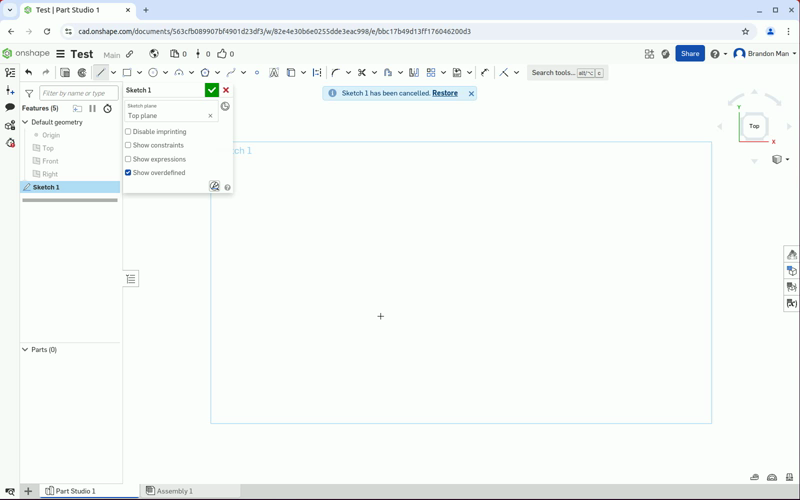
click(380, 315)
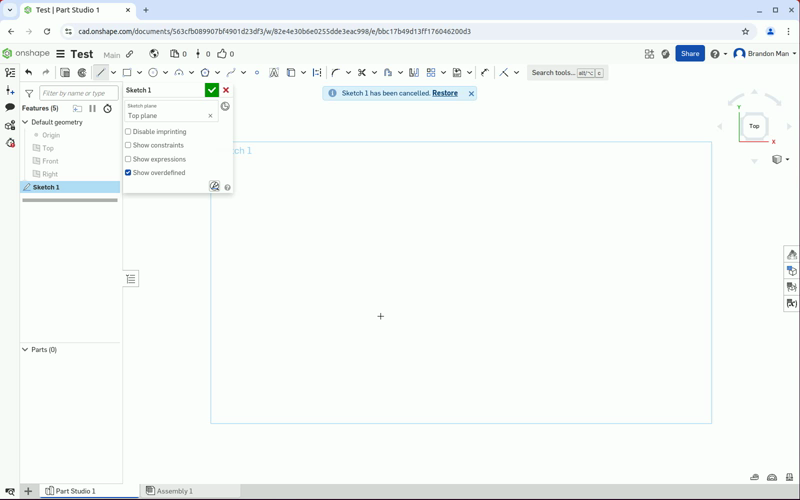
key_up(shift)
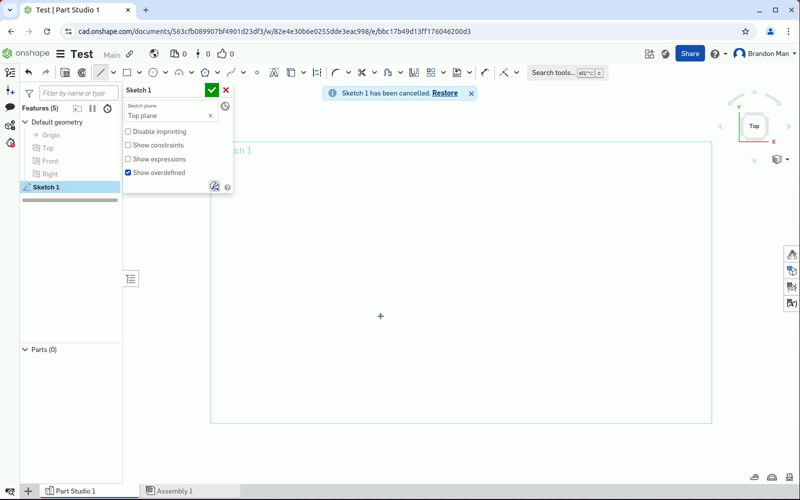
key_down(shift)
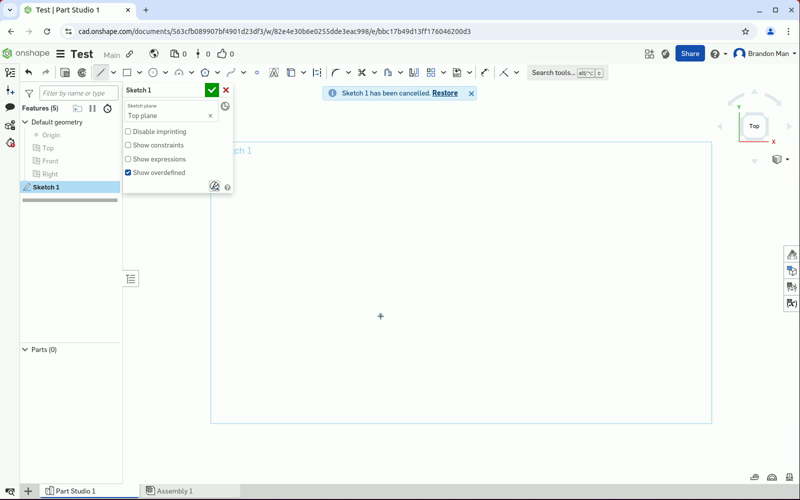
mouse_move(380, 249)
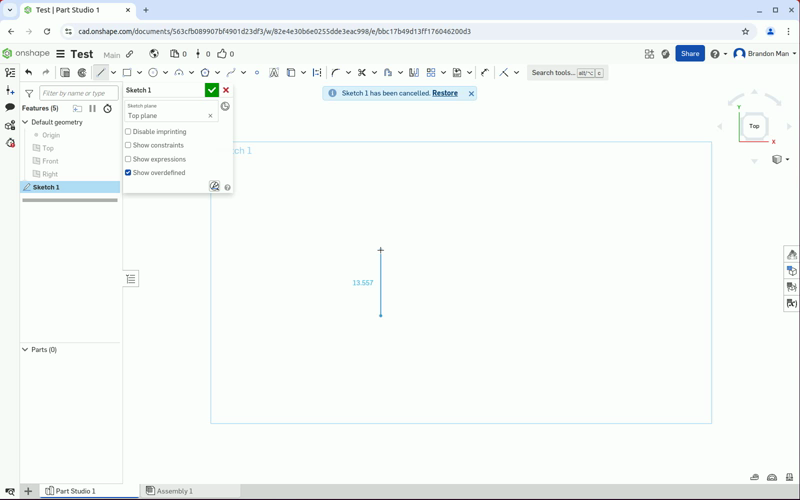
click(380, 249)
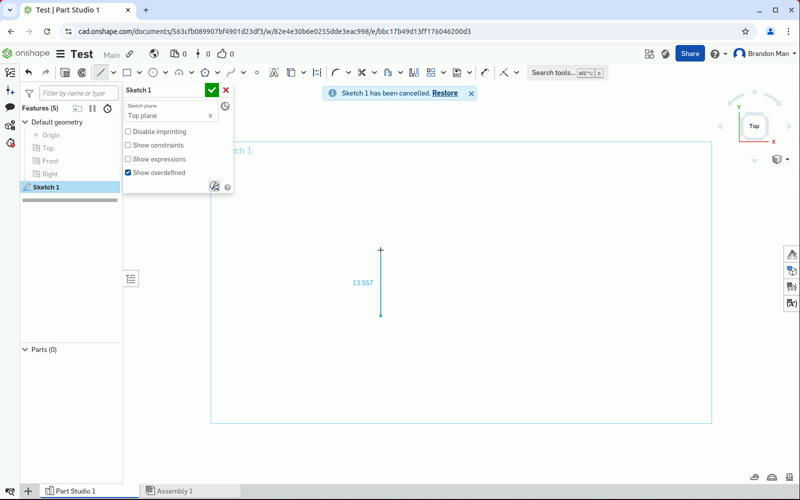
key_up(shift)
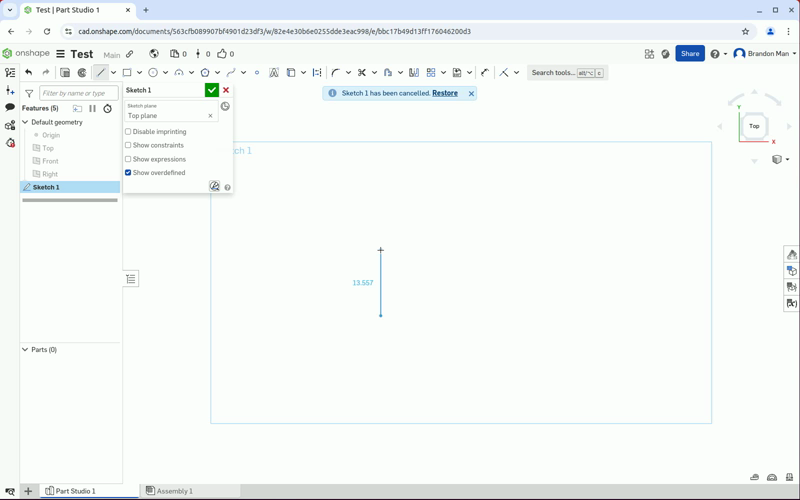
key(esc)
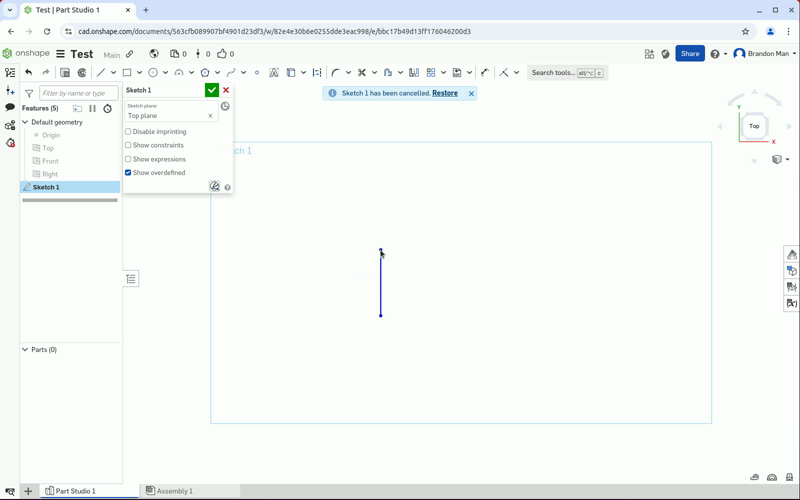
key(a)
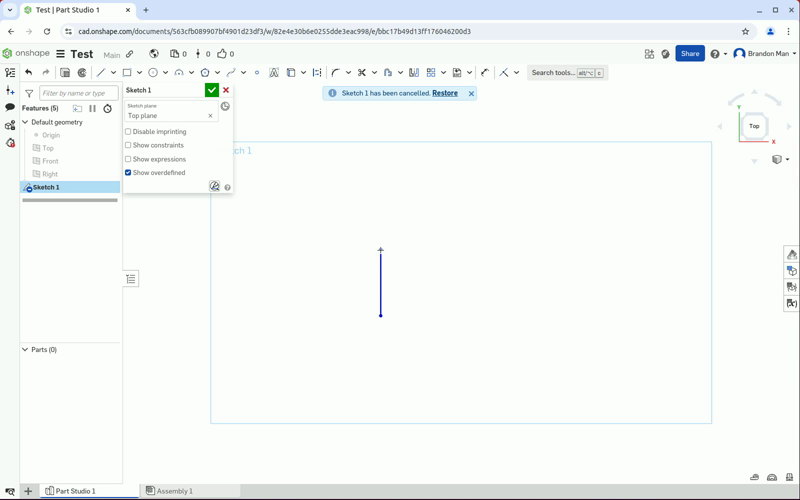
mouse_move(380, 249)
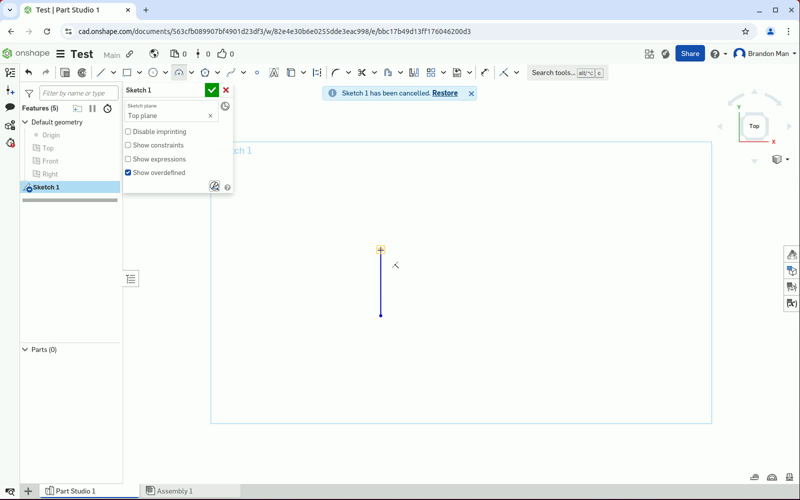
click(380, 249)
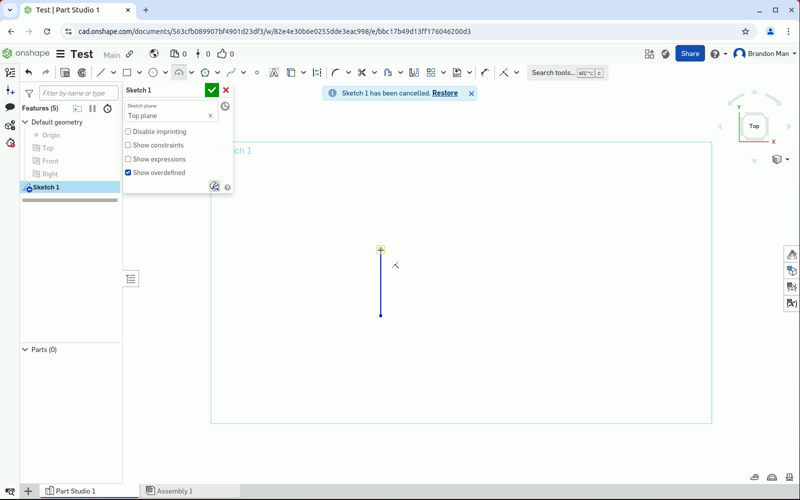
mouse_move(380, 315)
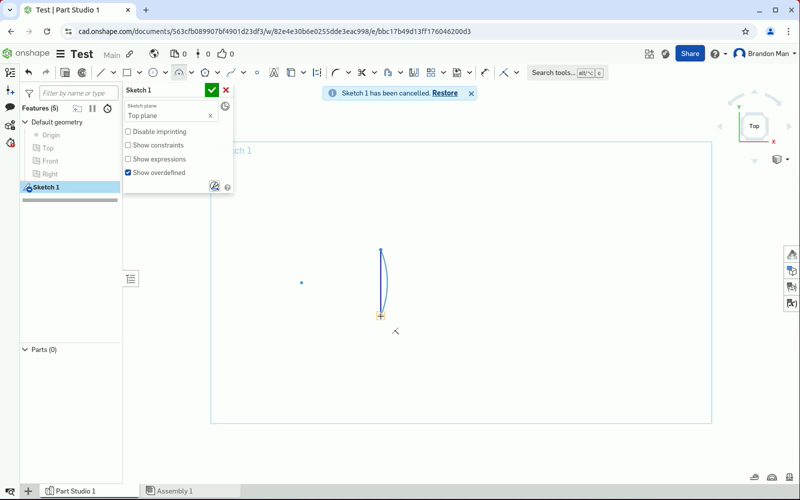
click(380, 315)
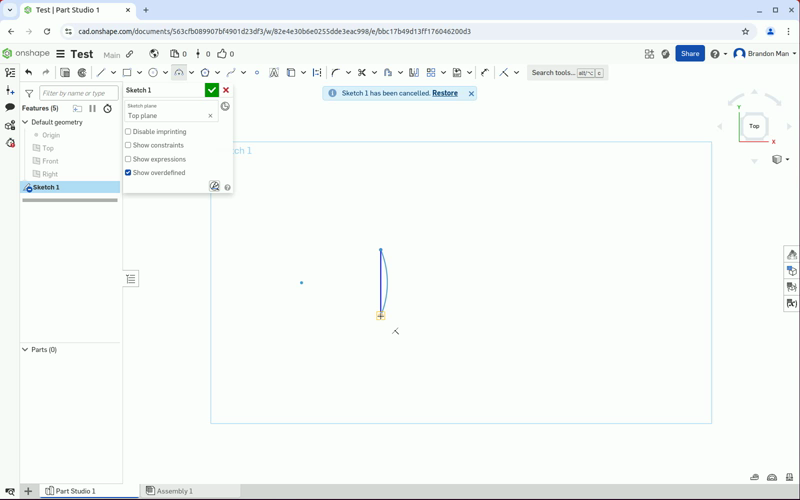
key_down(shift)
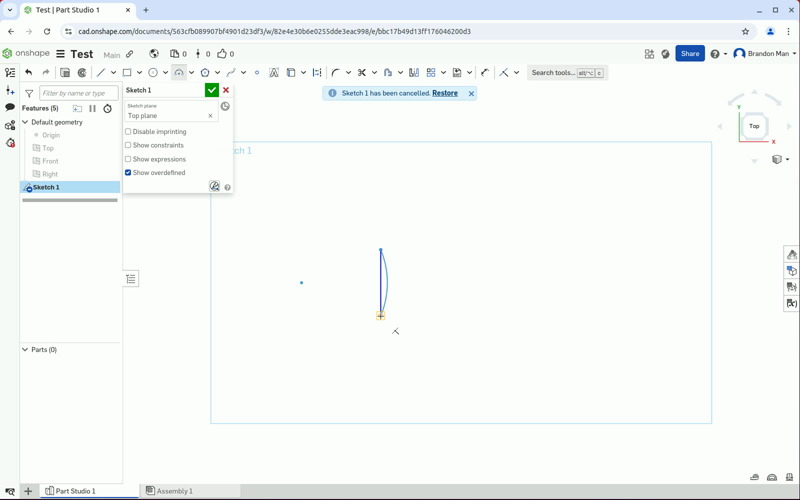
mouse_move(347, 282)
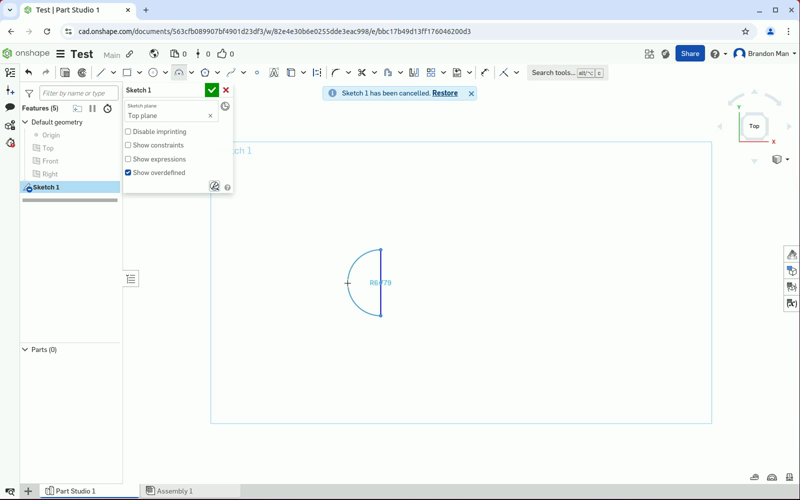
click(347, 282)
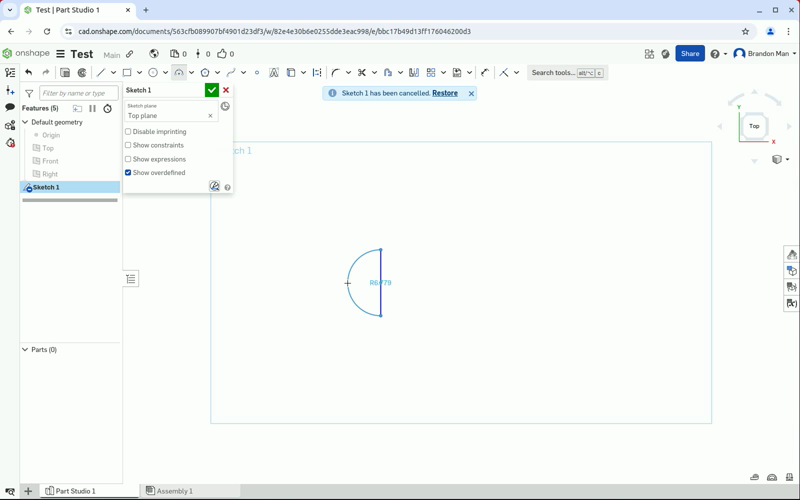
key_up(shift)
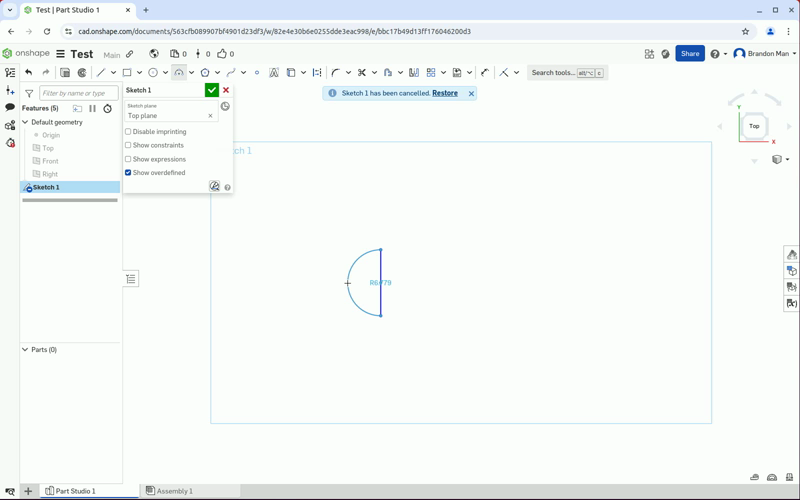
key(esc)
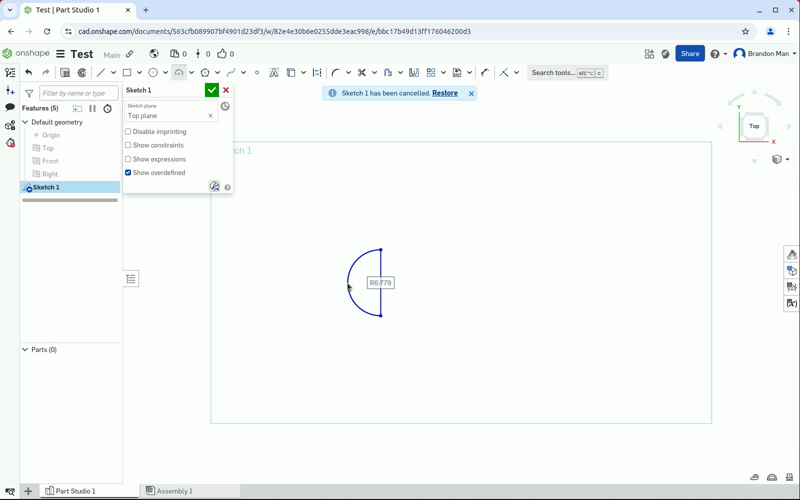
mouse_move(376, 276)
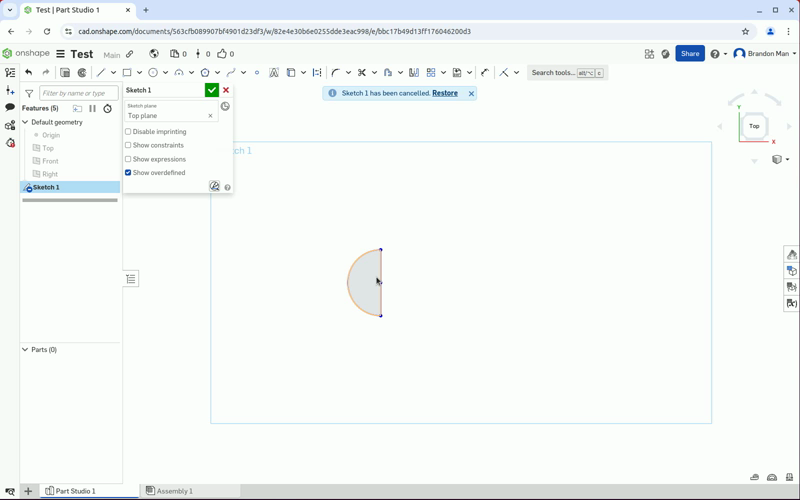
scroll(6)
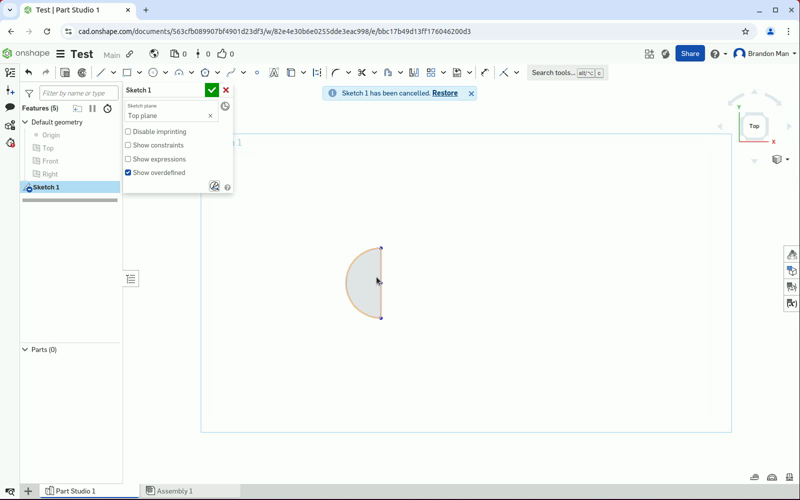
scroll(6)
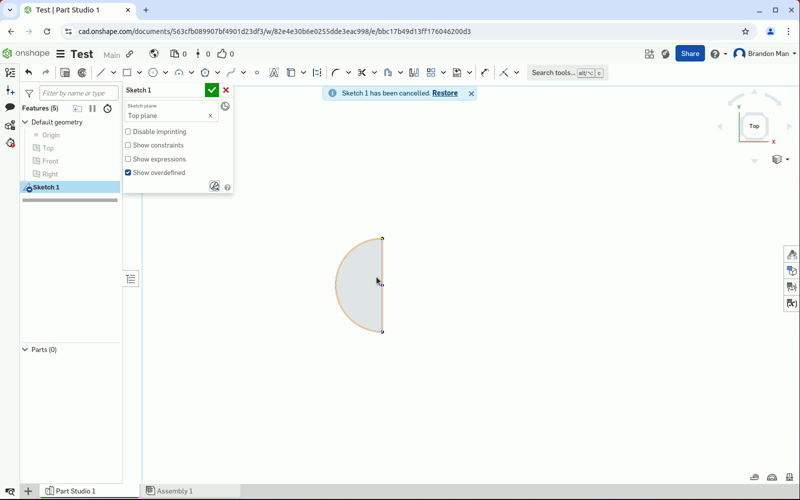
scroll(6)
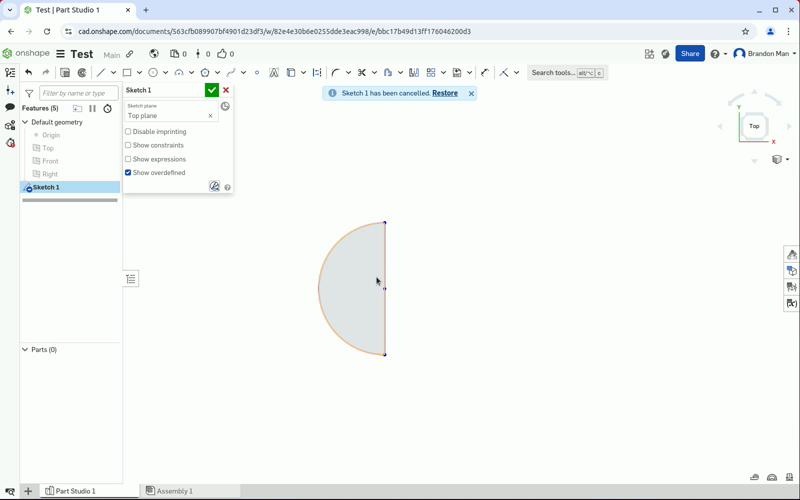
scroll(6)
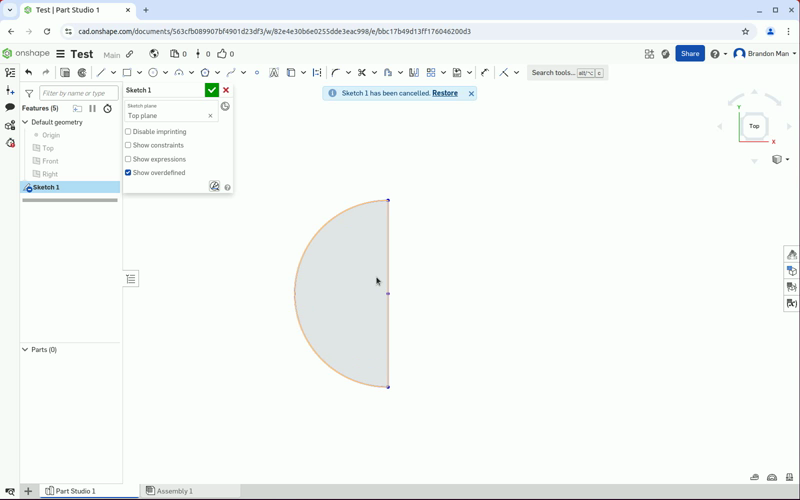
scroll(6)
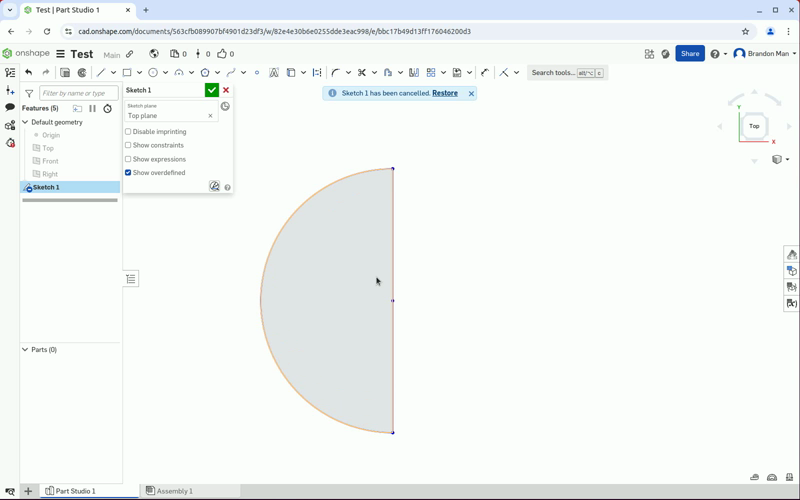
scroll(6)
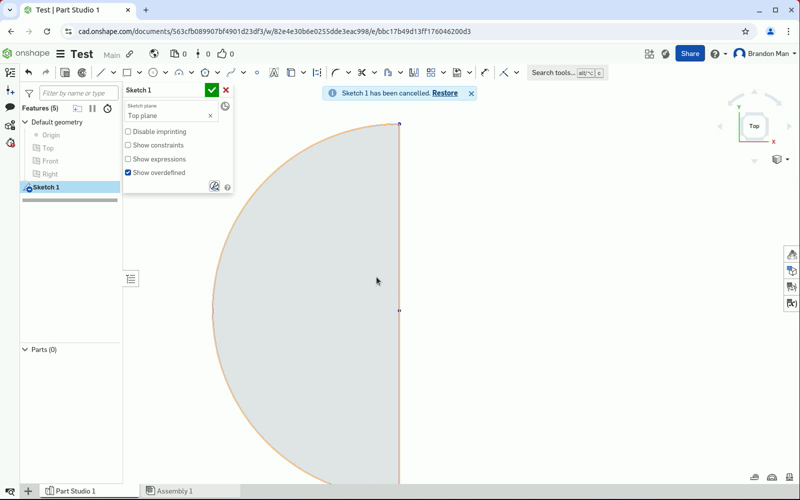
scroll(6)
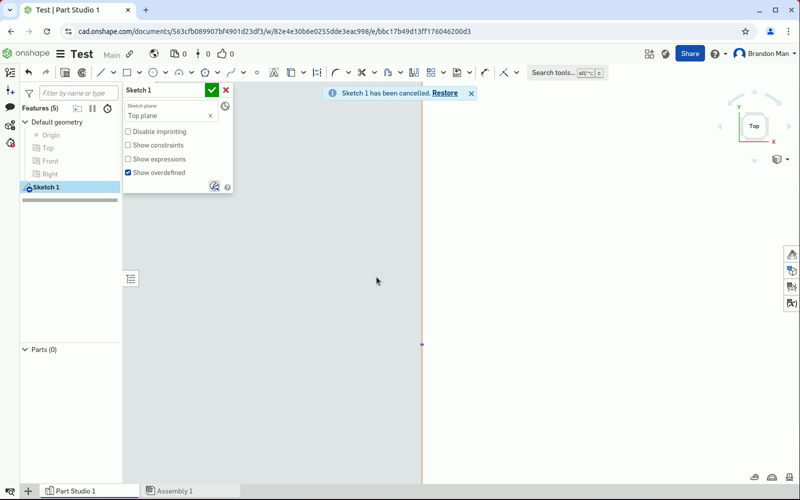
click(376, 276)
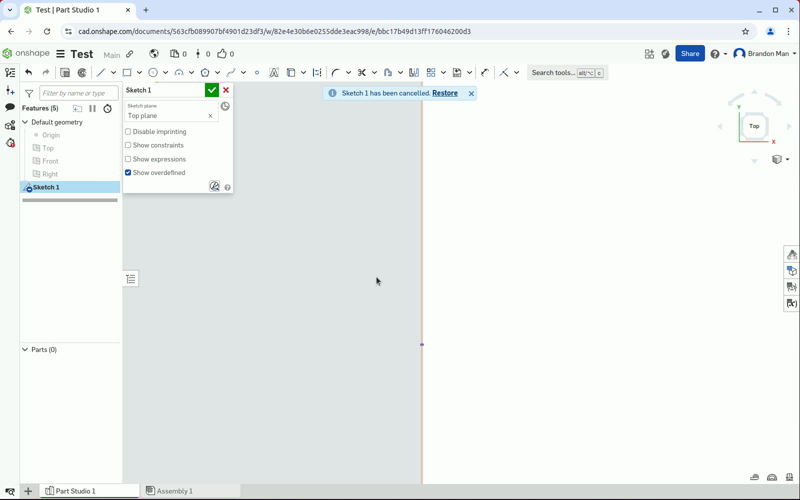
scroll(-6)
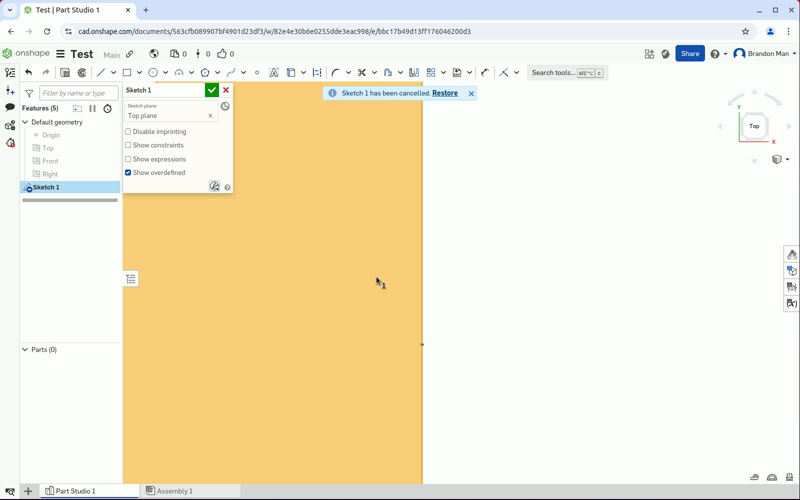
scroll(-6)
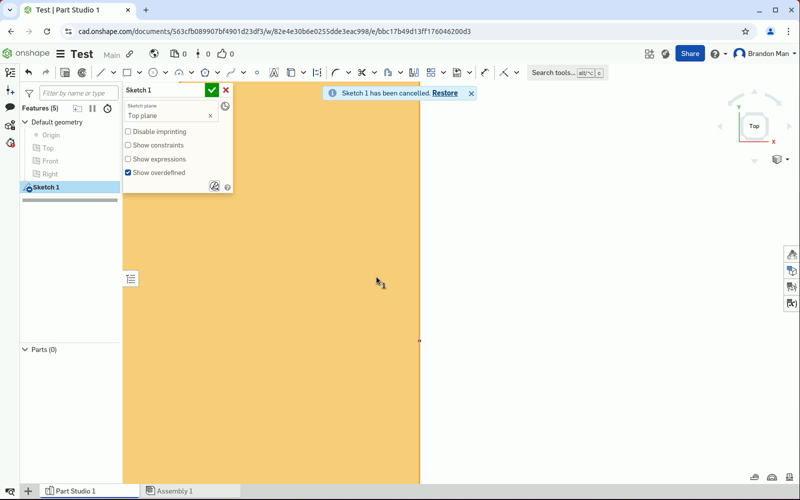
scroll(-6)
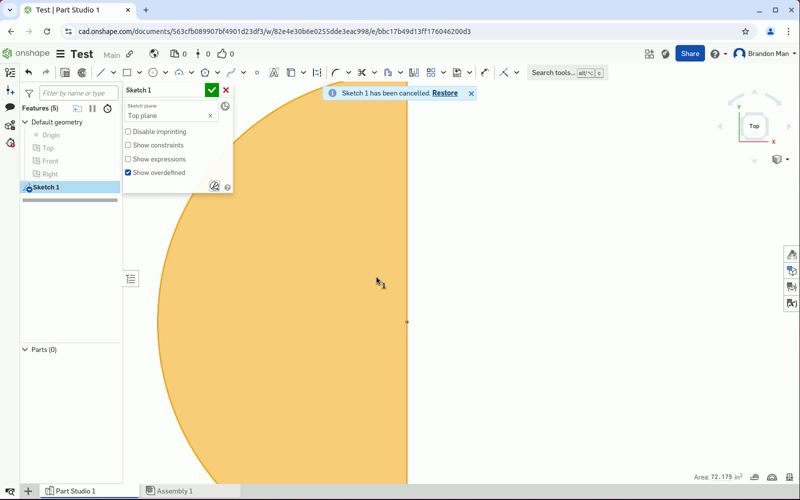
scroll(-6)
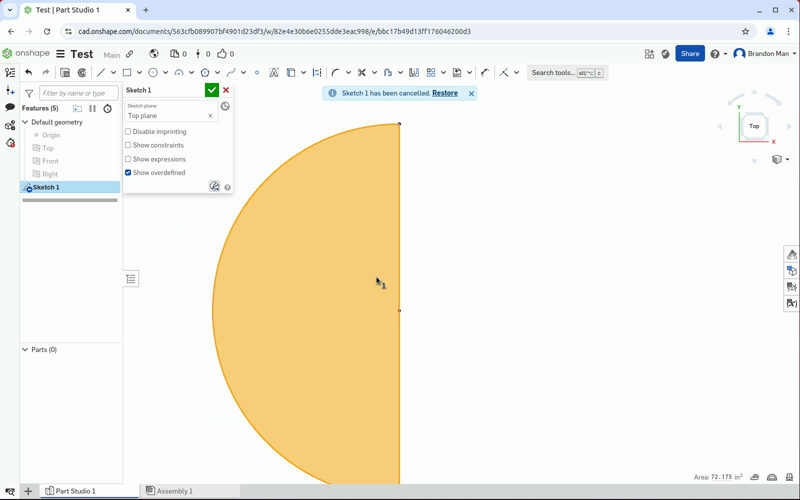
scroll(-6)
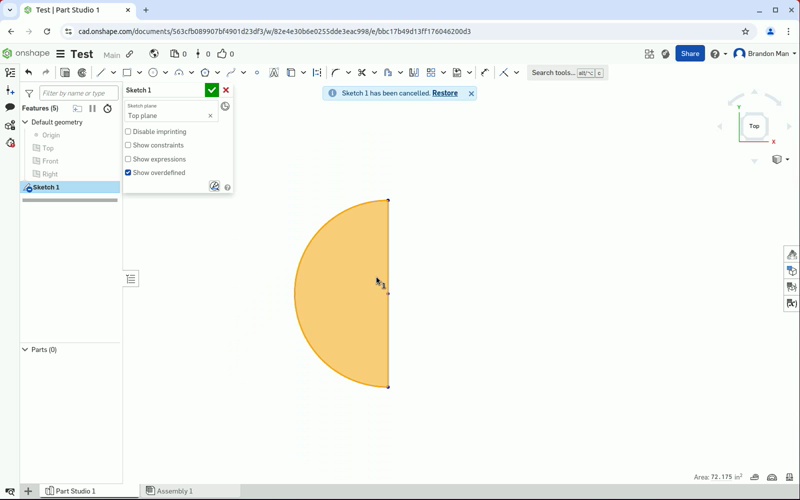
scroll(-6)
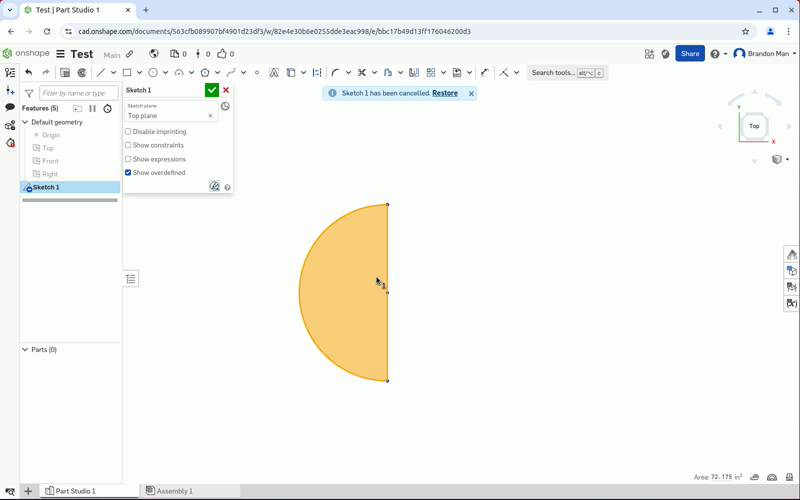
scroll(-6)
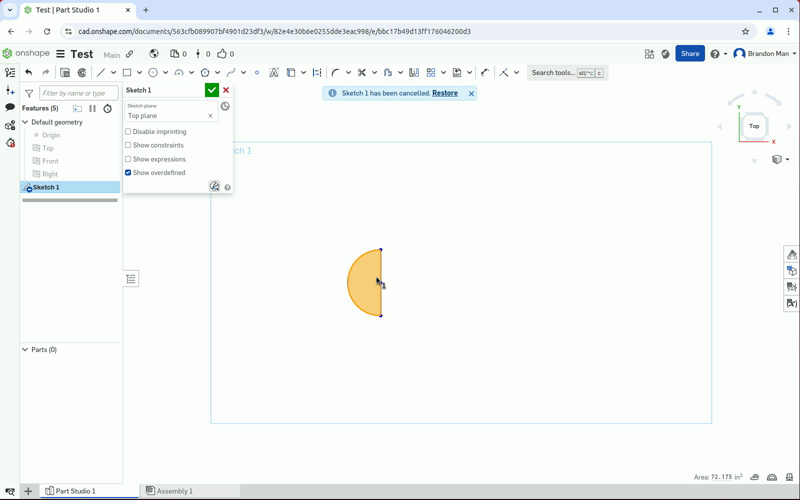
mouse_move(73, 352)
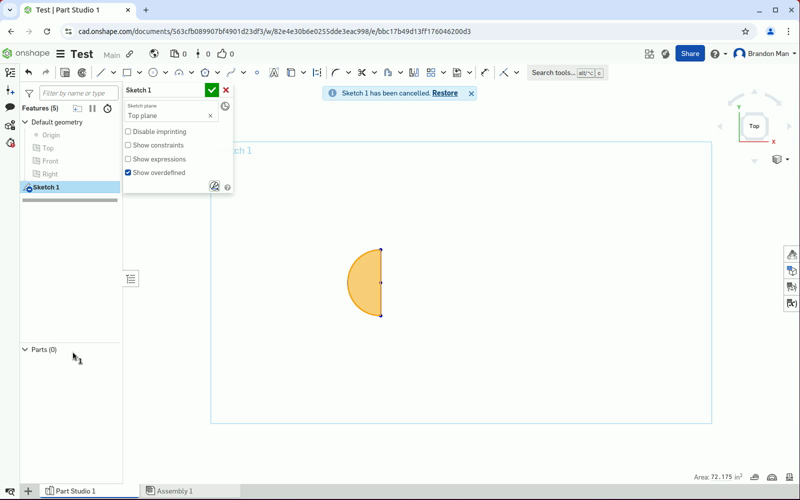
key(shift+y)
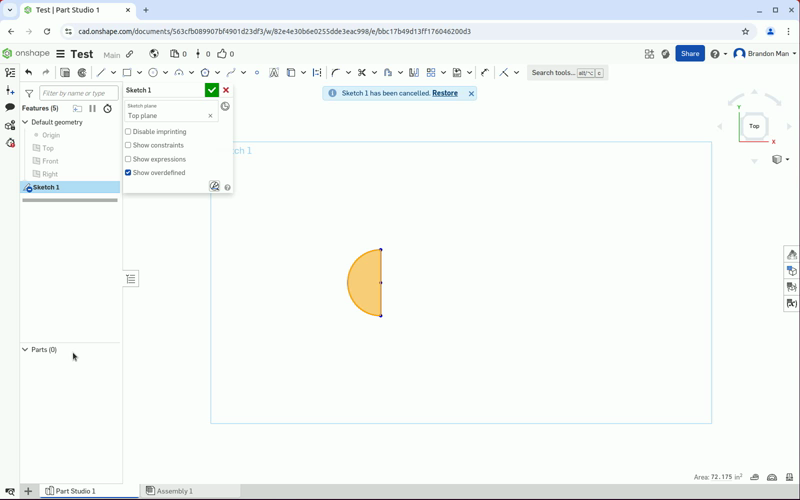
key(shift+e)
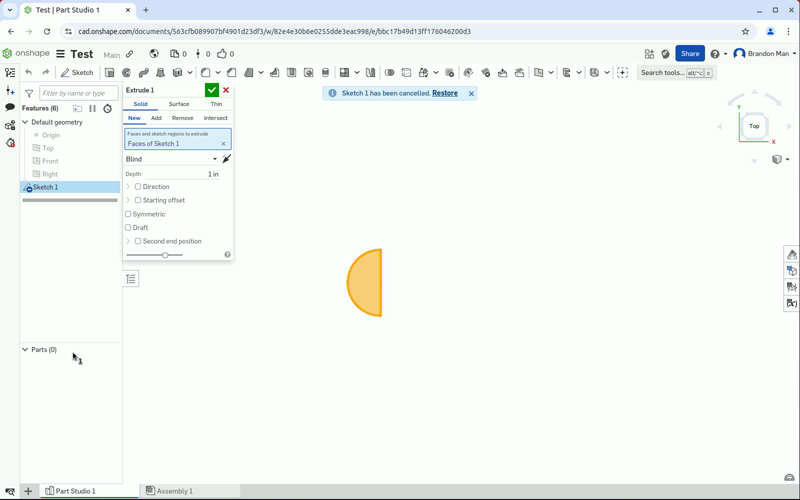
mouse_move(143, 106)
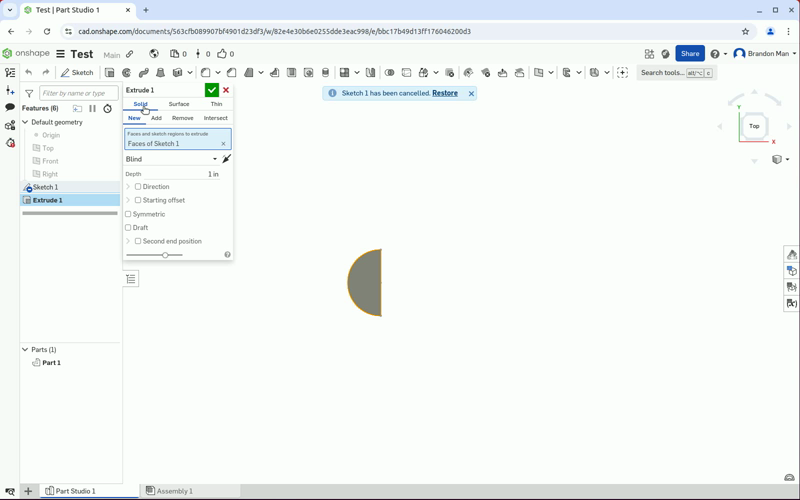
click(143, 106)
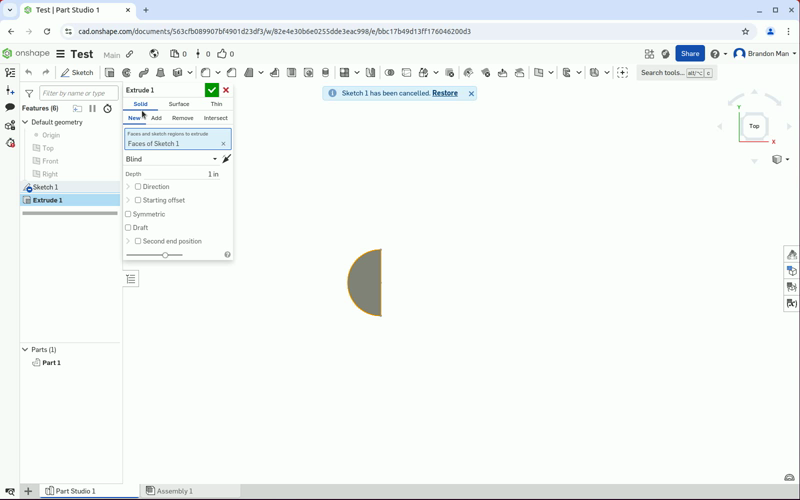
mouse_move(137, 120)
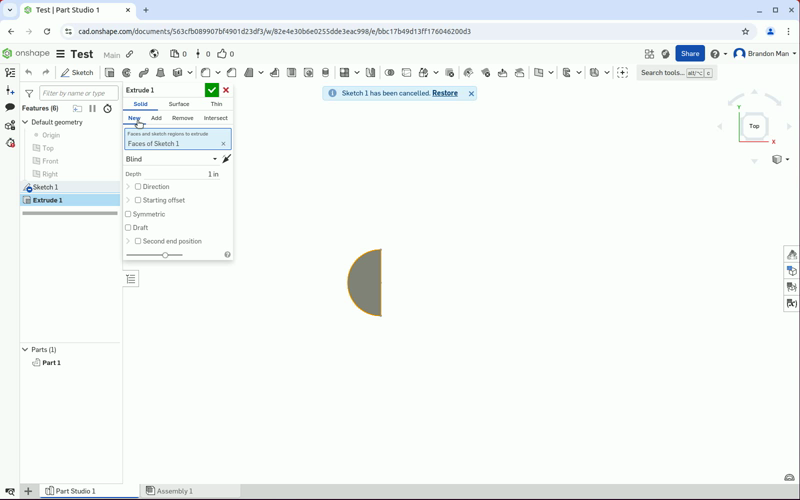
click(137, 120)
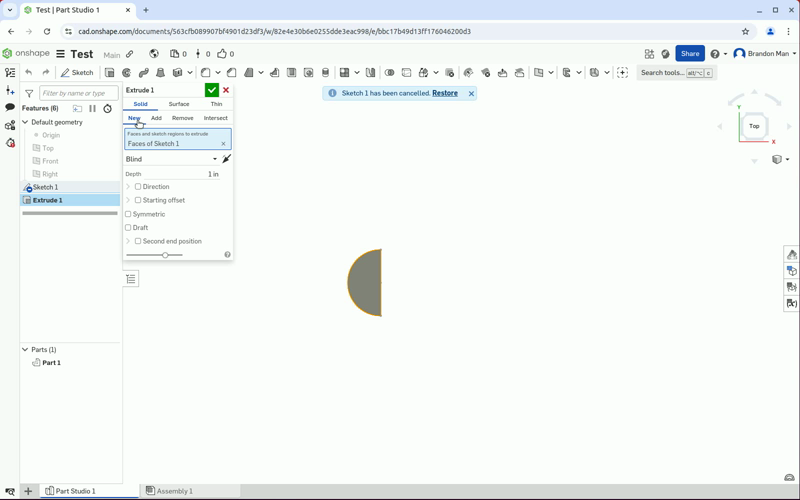
key(tab, 4)
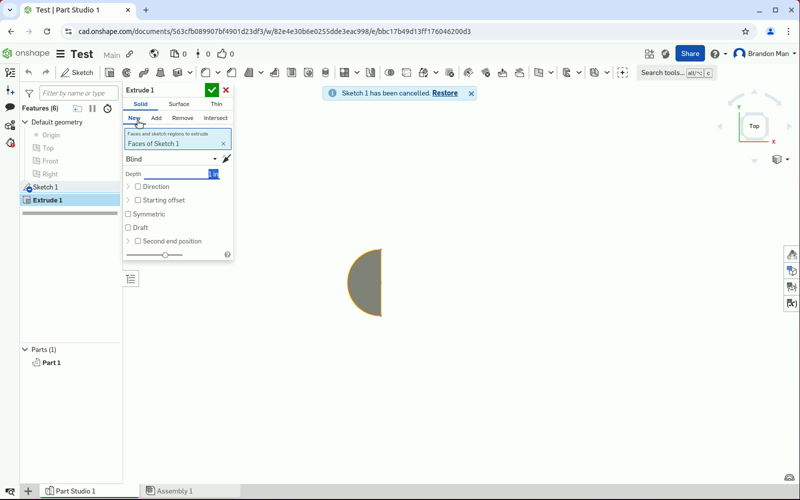
text(16.368)
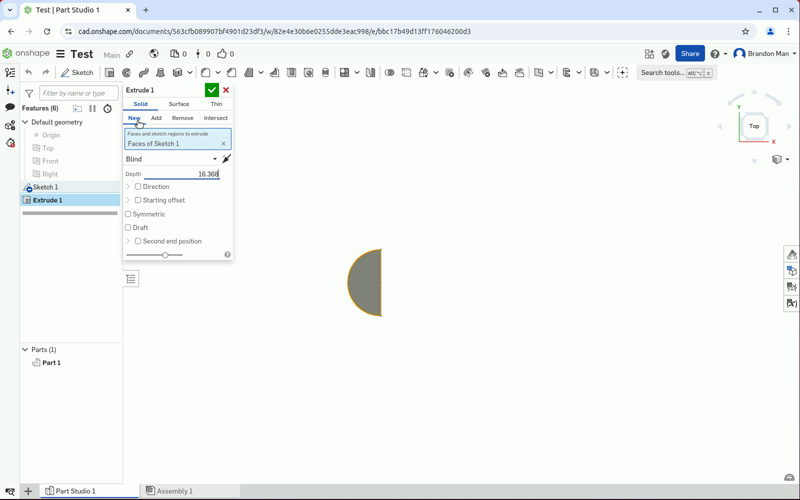
key(enter)
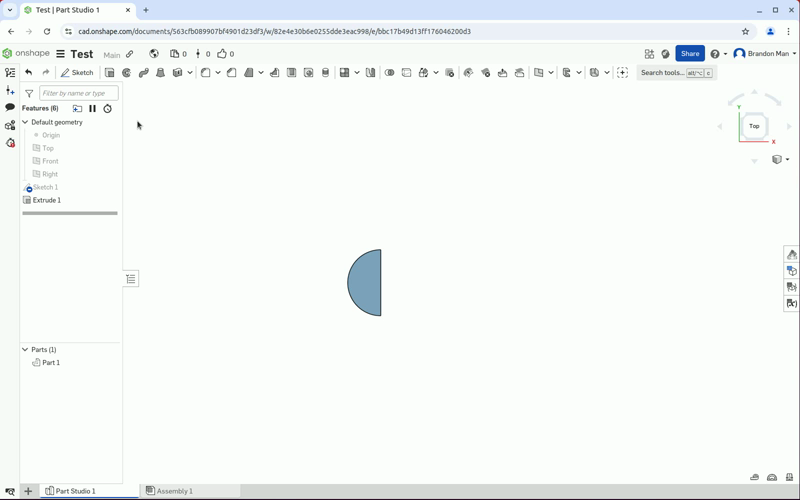
key(shift+h)
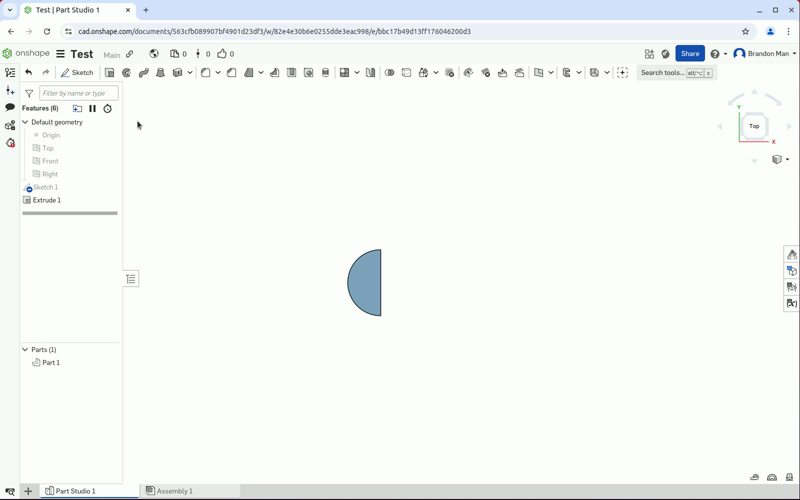
key(shift+h)
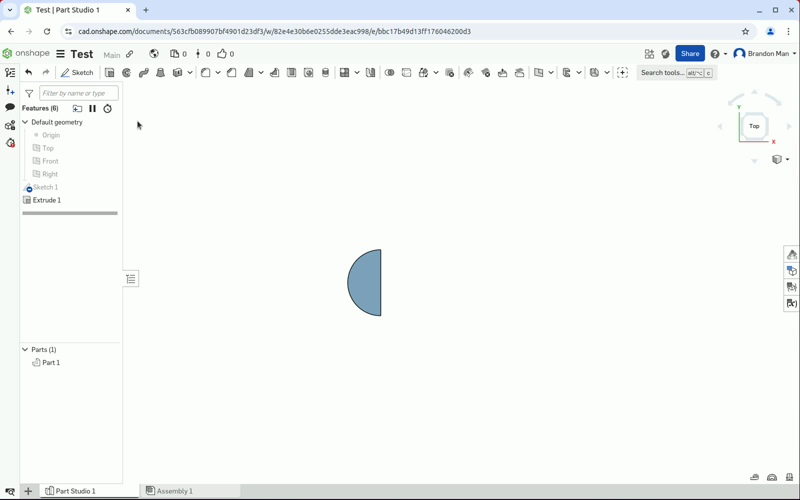
mouse_move(73, 189)
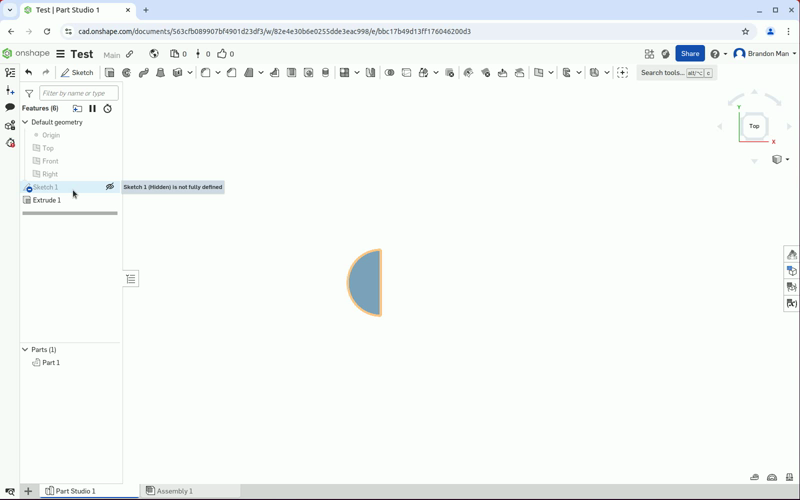
click(73, 189)
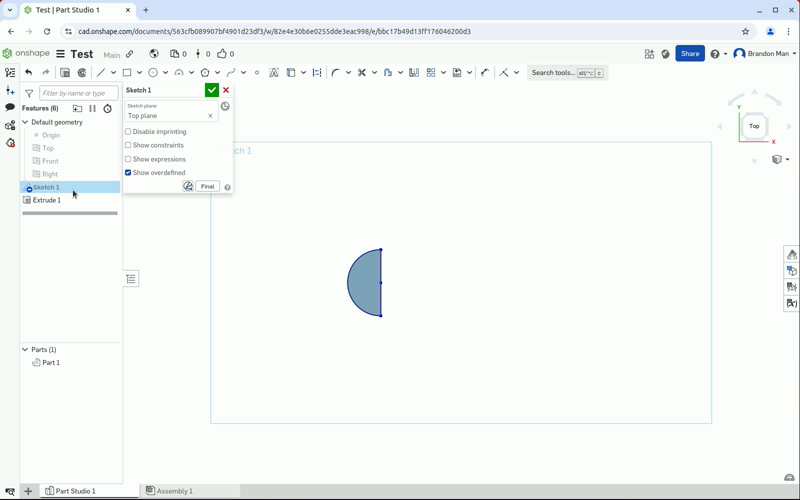
mouse_move(229, 92)
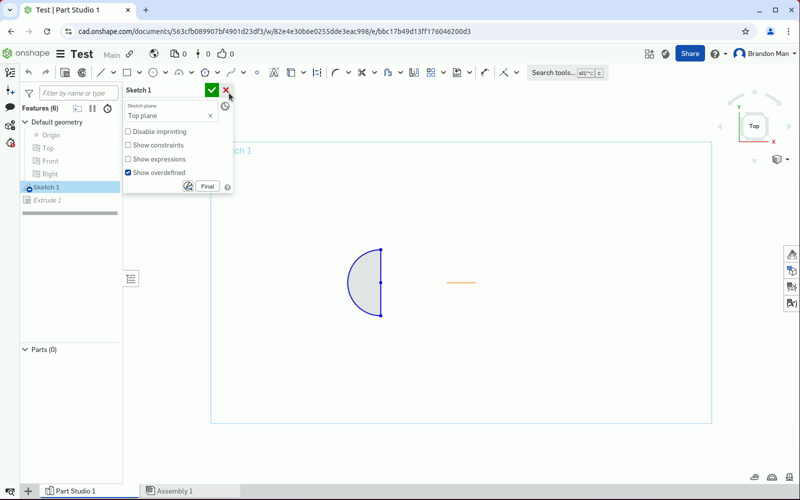
click(229, 92)
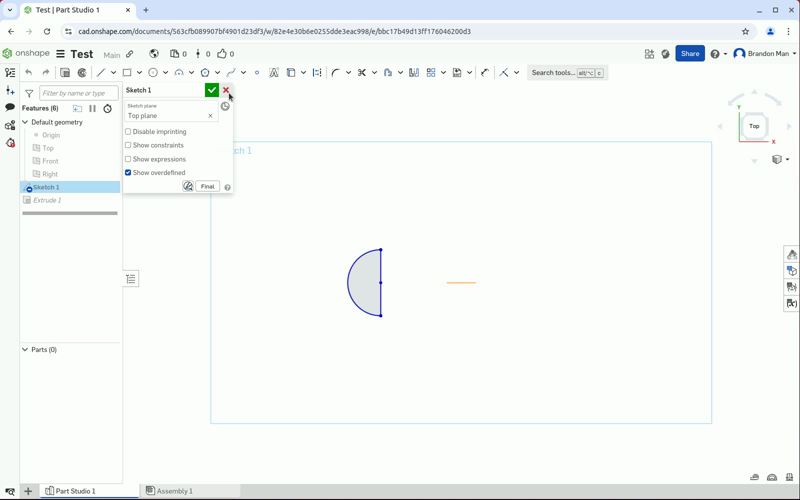
key(shift+s)
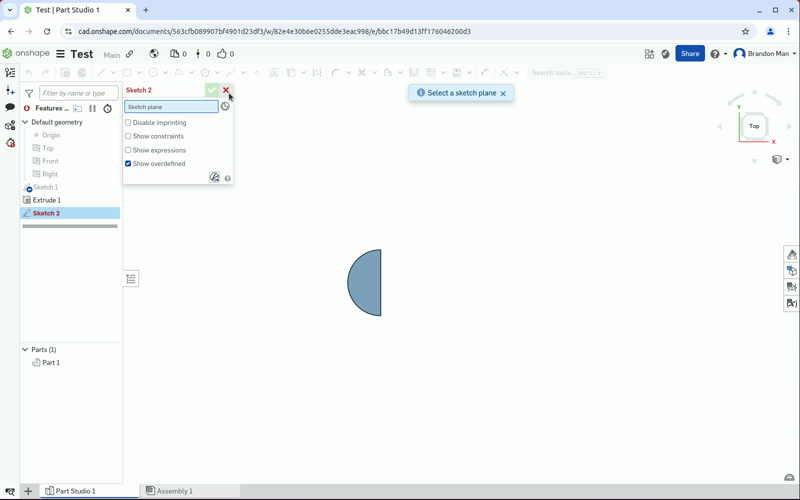
mouse_move(73, 150)
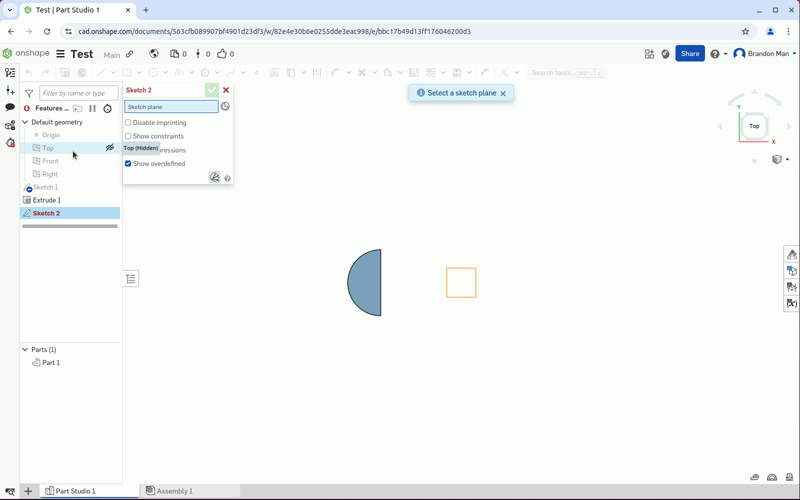
click(73, 150)
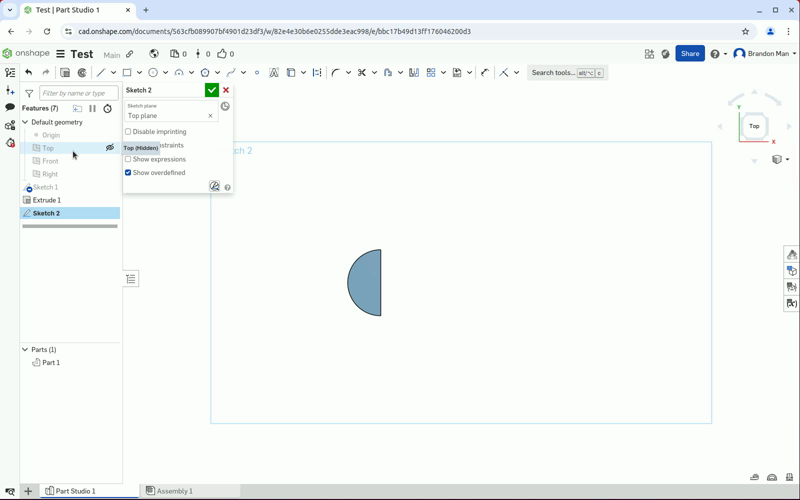
mouse_move(73, 352)
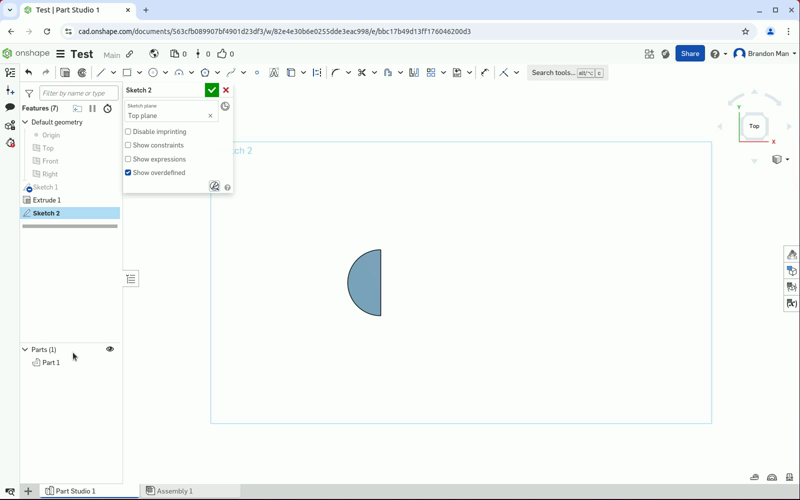
key(y)
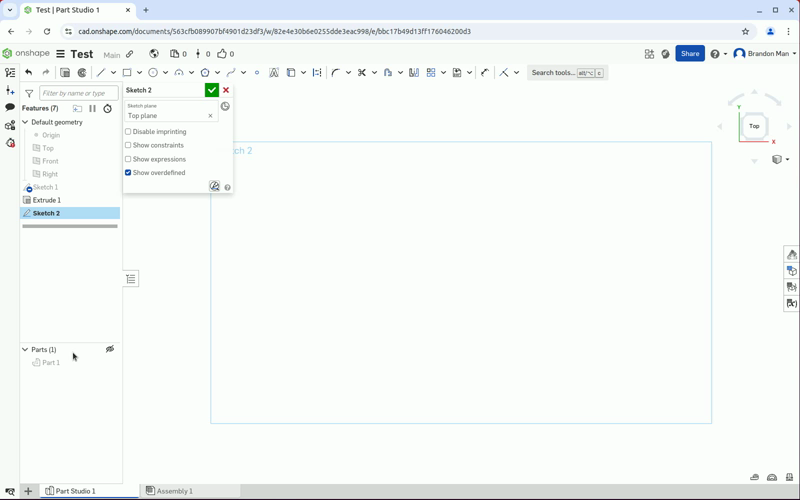
key(l)
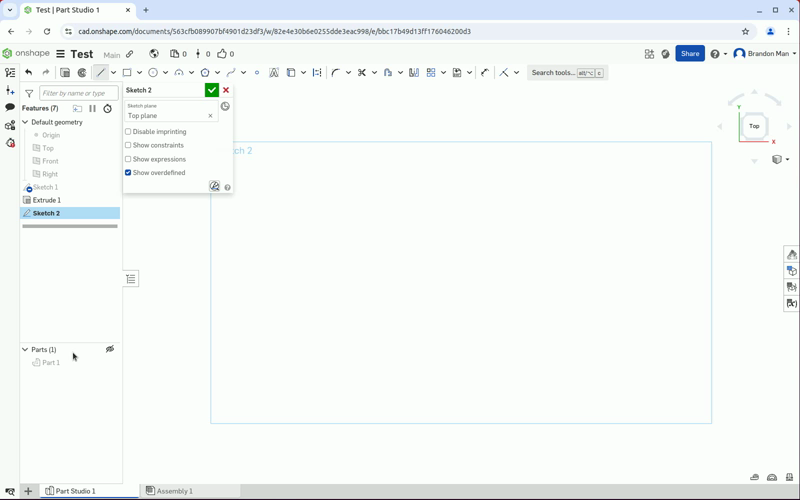
key_down(shift)
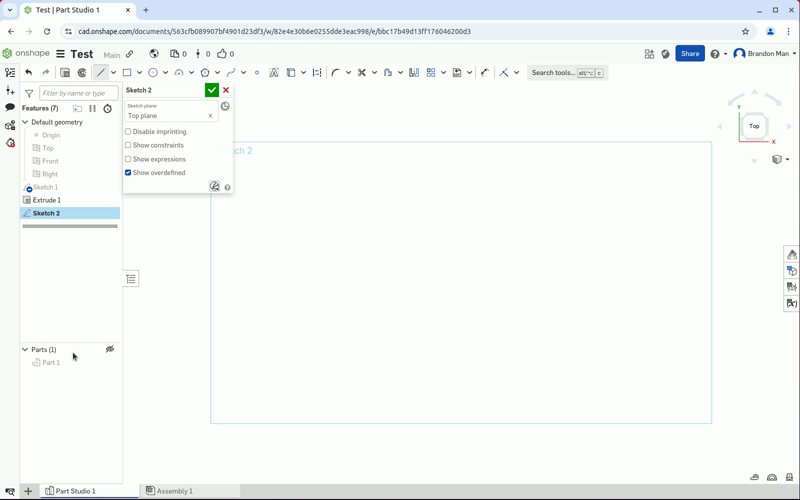
mouse_move(380, 315)
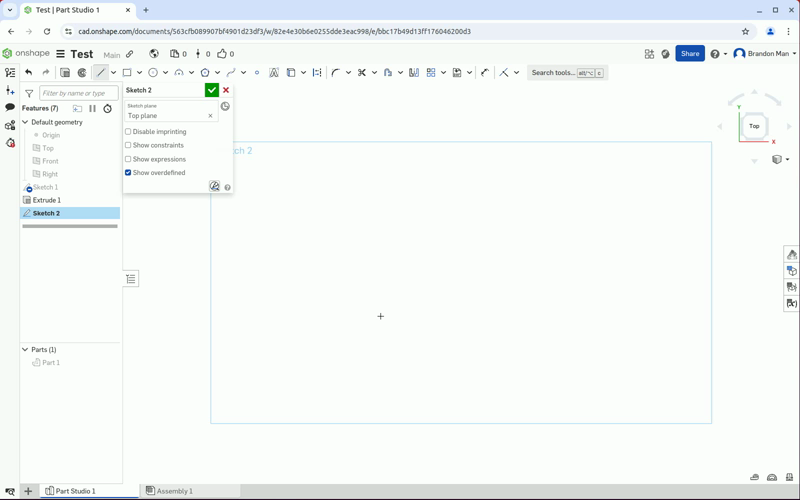
click(380, 315)
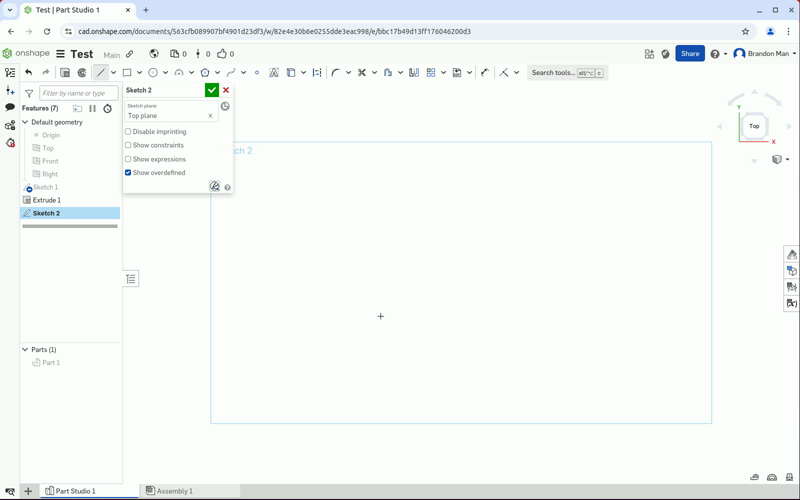
key_up(shift)
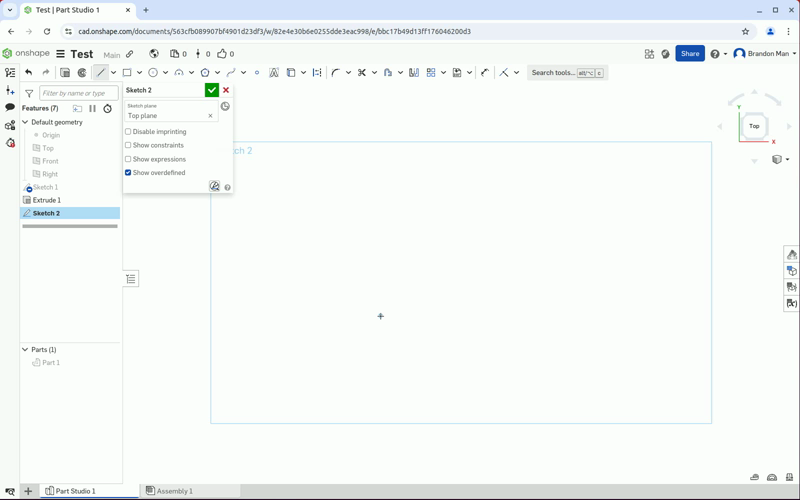
key_down(shift)
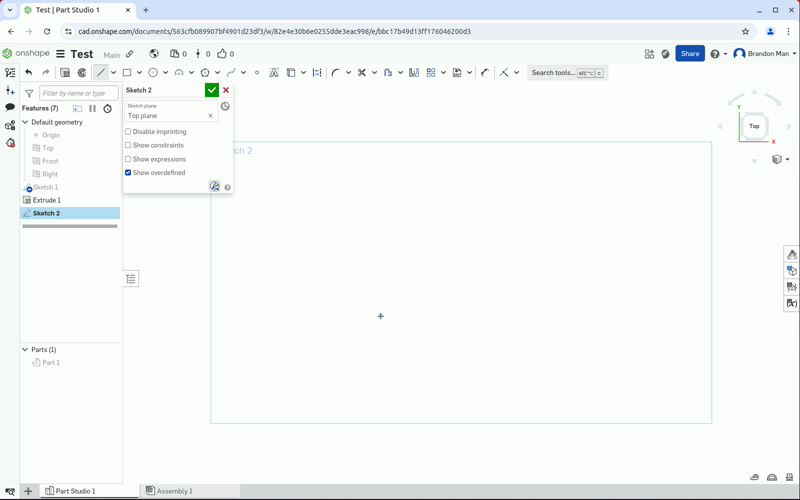
mouse_move(540, 315)
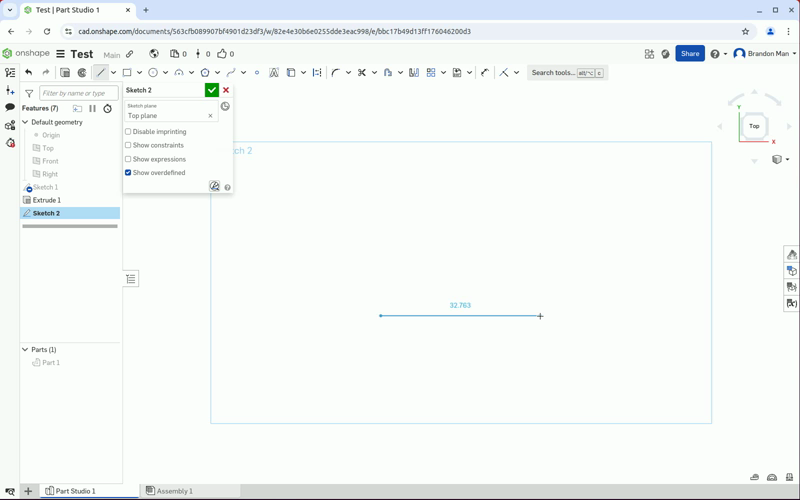
click(540, 315)
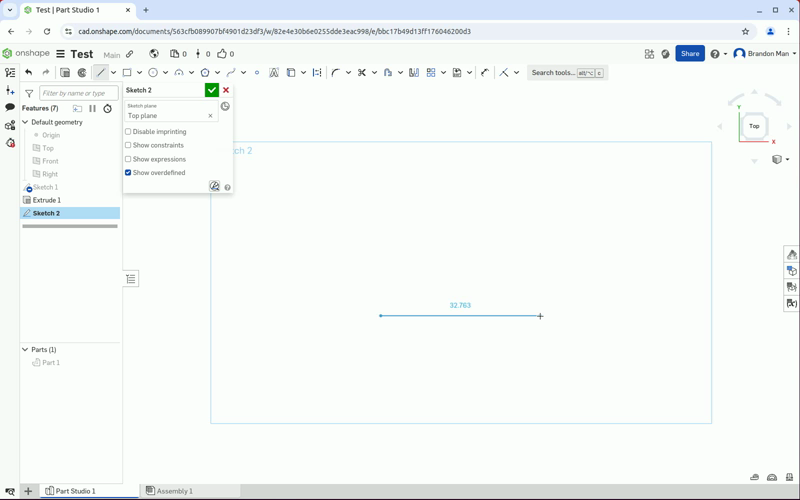
key_up(shift)
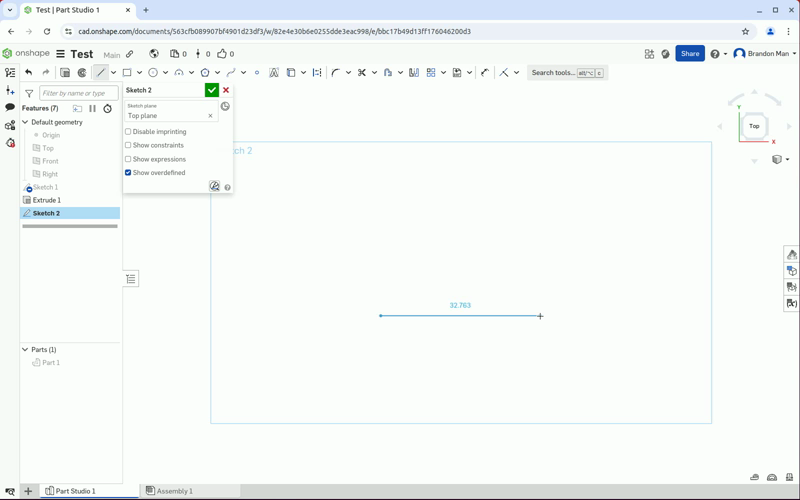
key_down(shift)
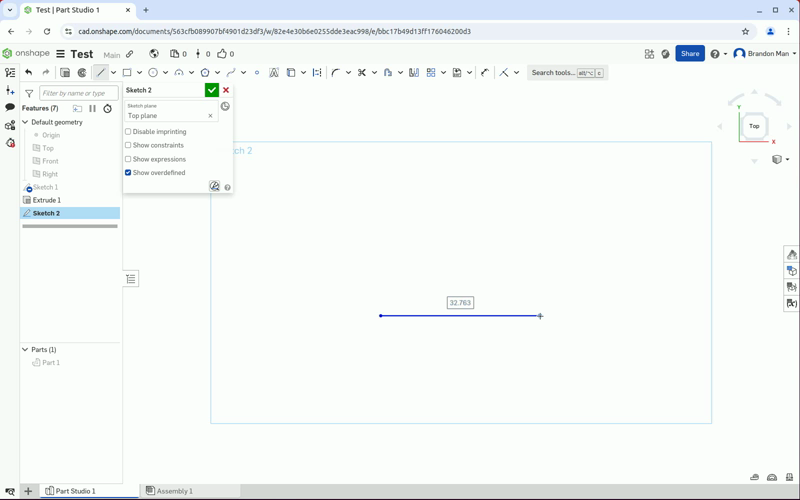
mouse_move(540, 250)
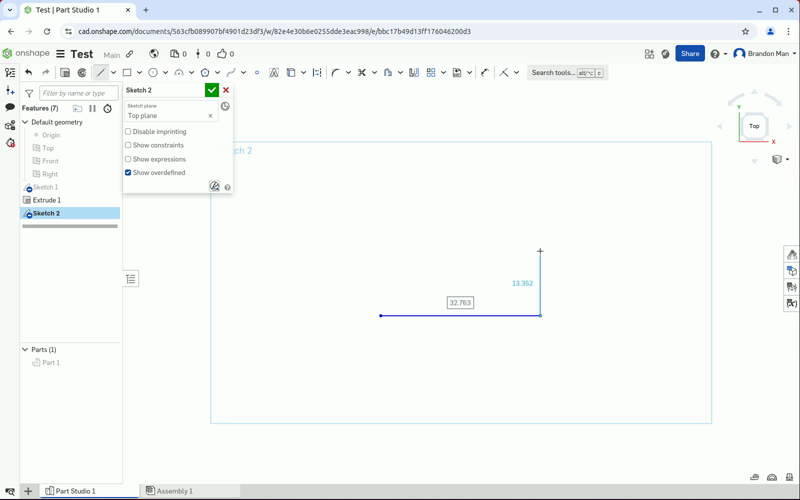
click(540, 250)
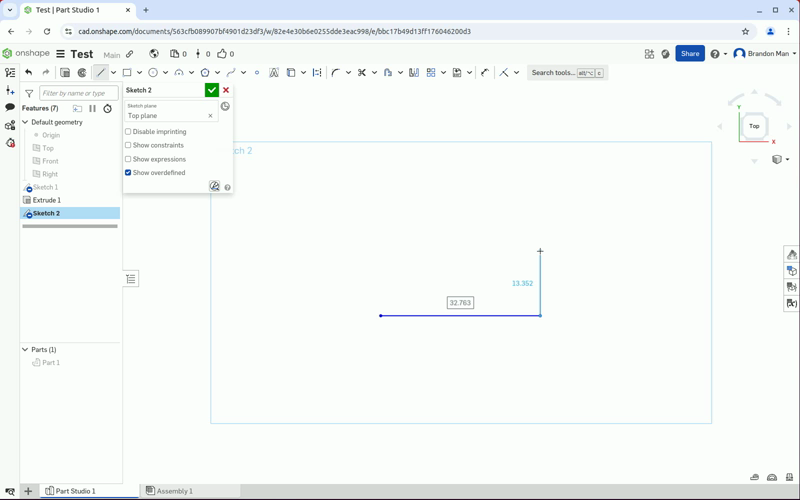
key_up(shift)
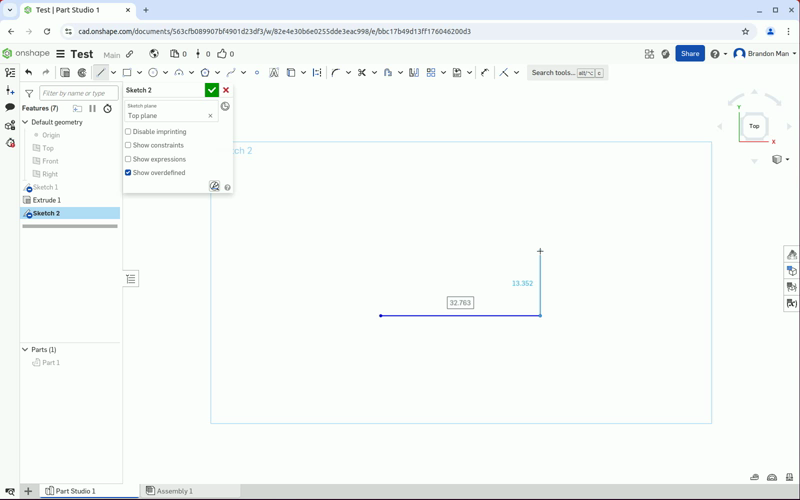
key_down(shift)
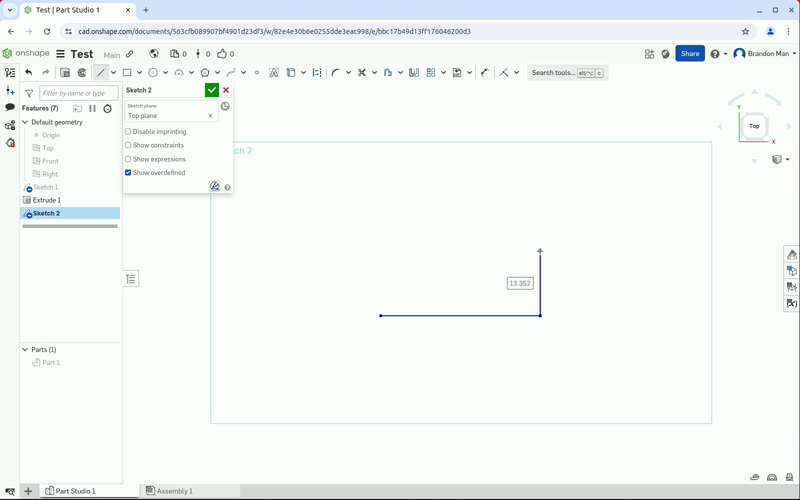
mouse_move(380, 250)
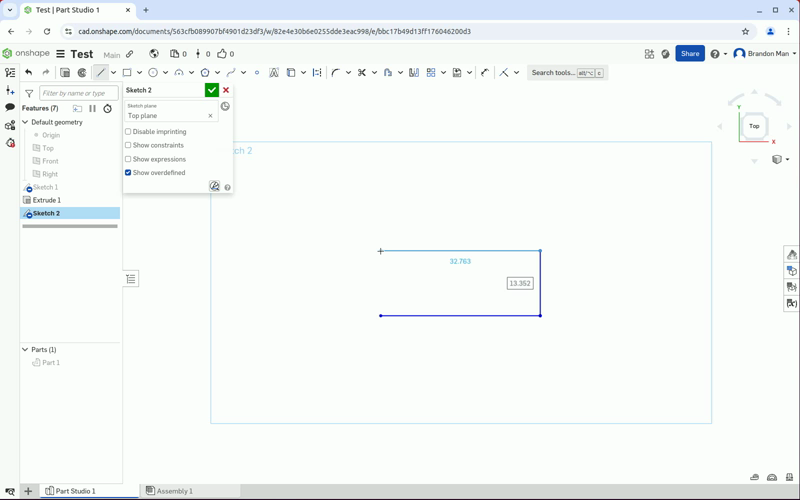
click(380, 250)
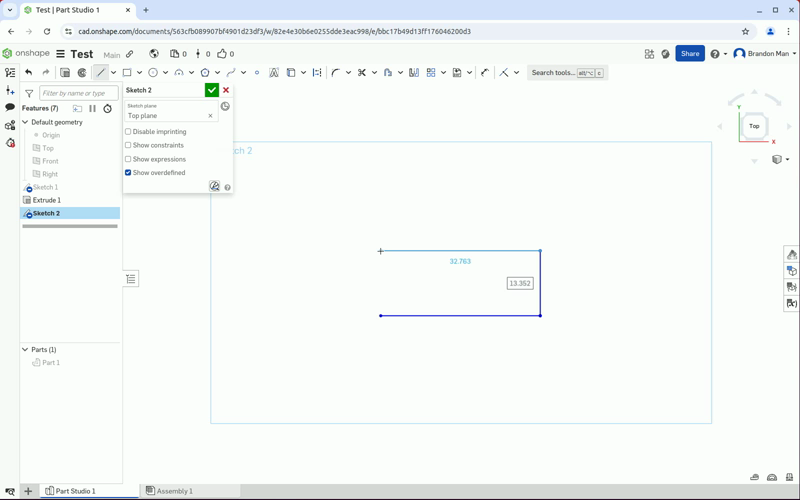
key_up(shift)
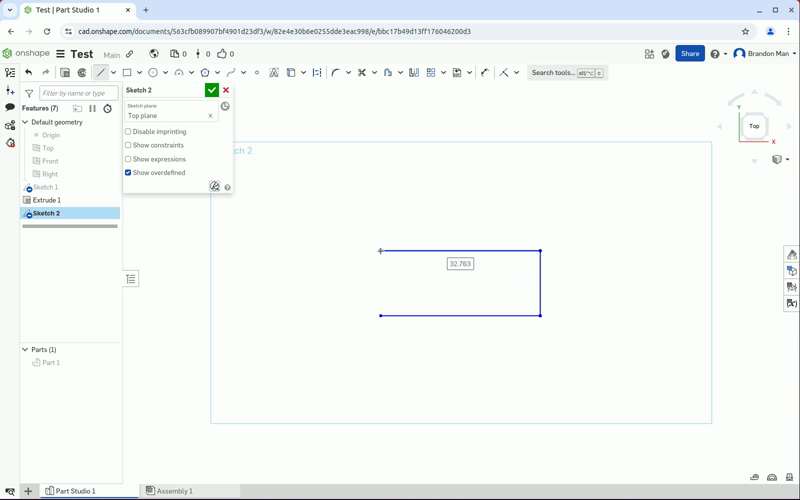
key_down(shift)
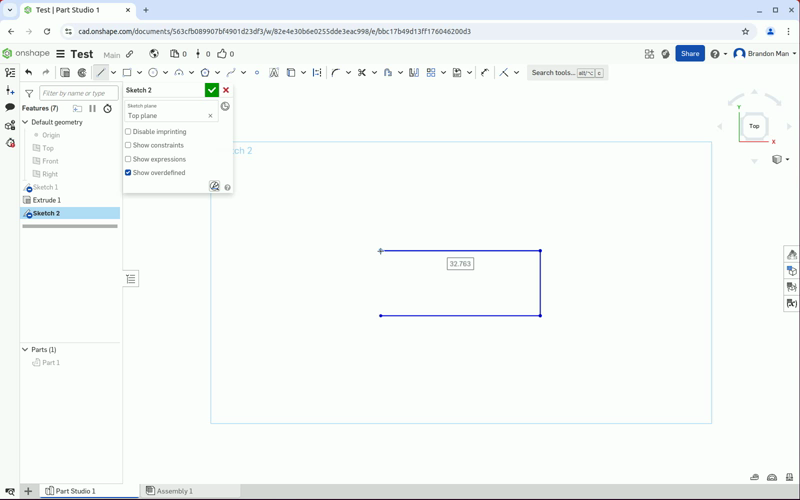
mouse_move(380, 315)
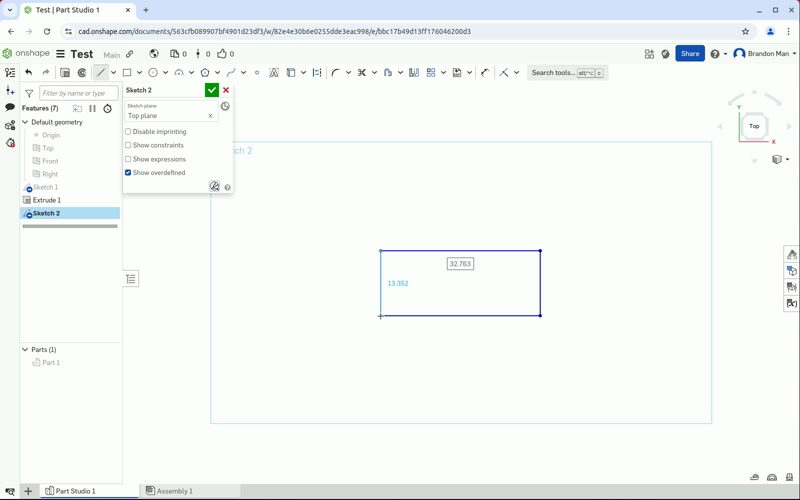
key_up(shift)
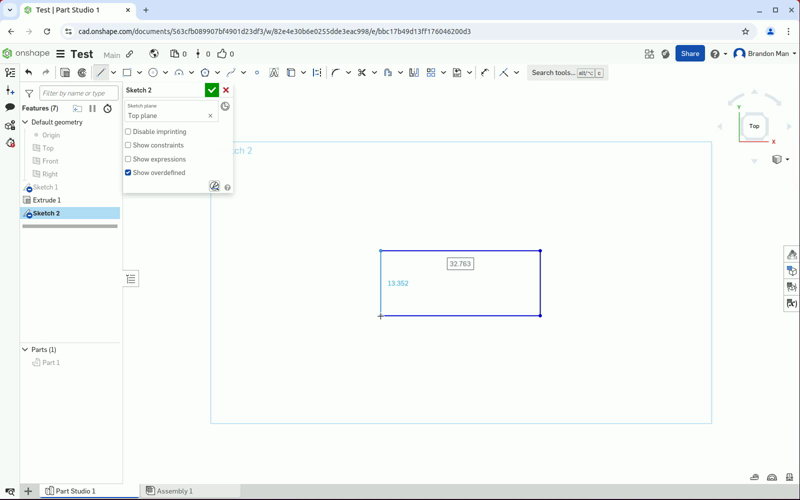
click(380, 315)
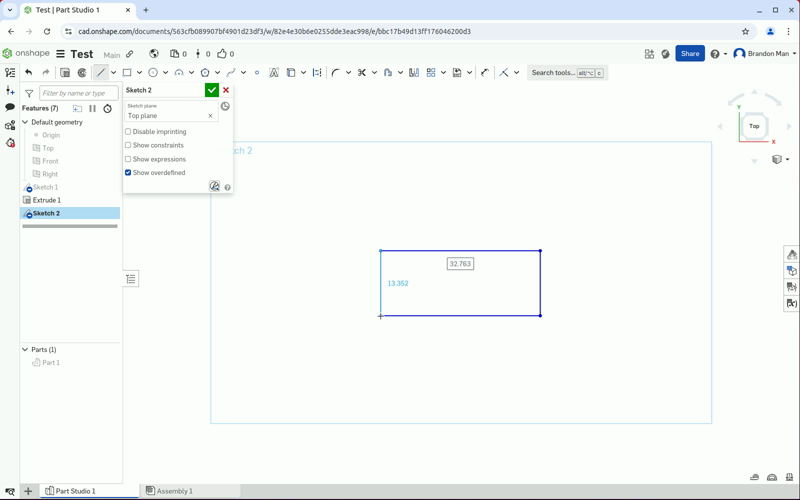
key(esc)
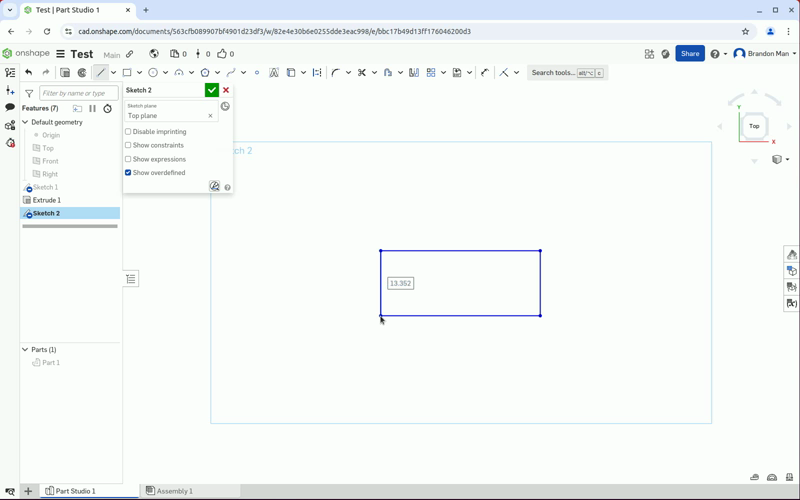
mouse_move(500, 274)
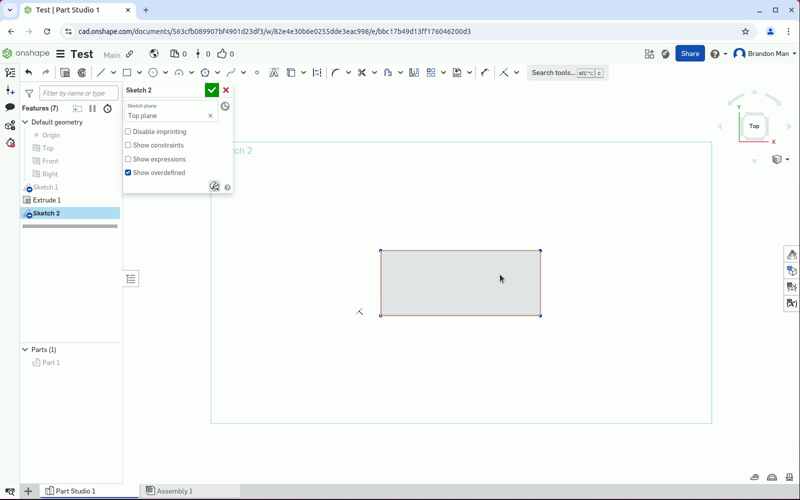
click(500, 274)
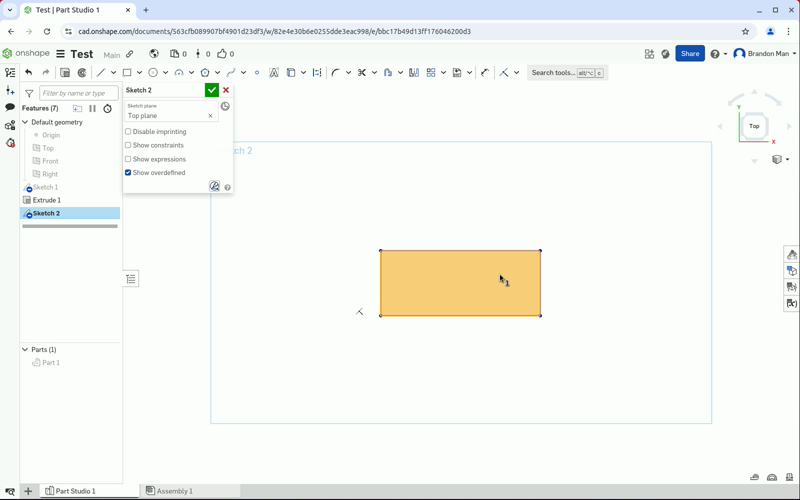
mouse_move(73, 352)
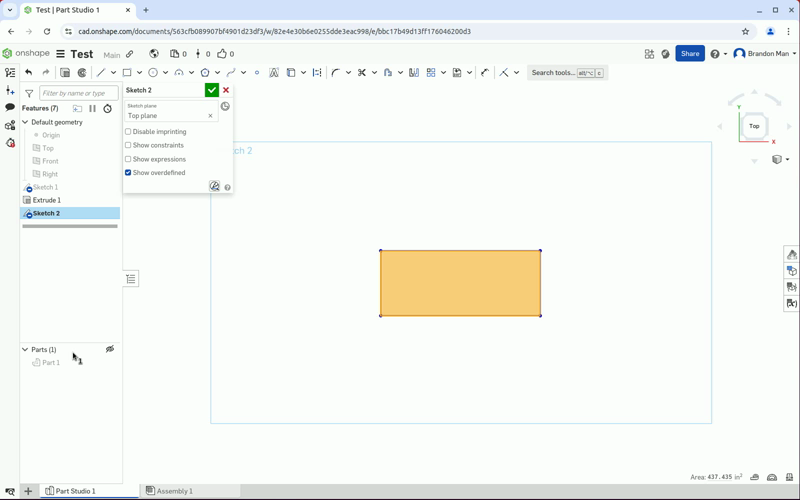
key(shift+y)
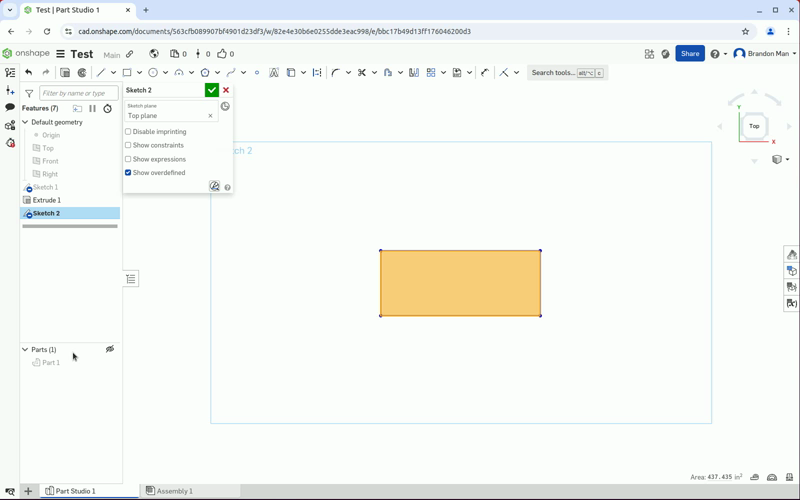
key(shift+e)
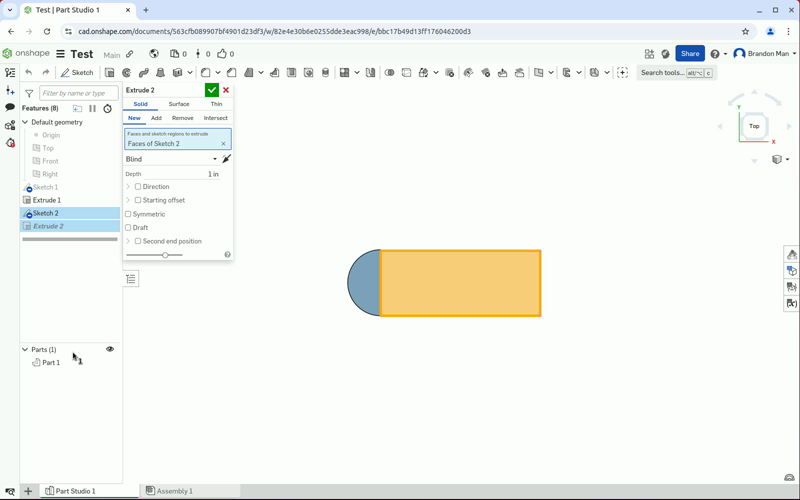
mouse_move(143, 106)
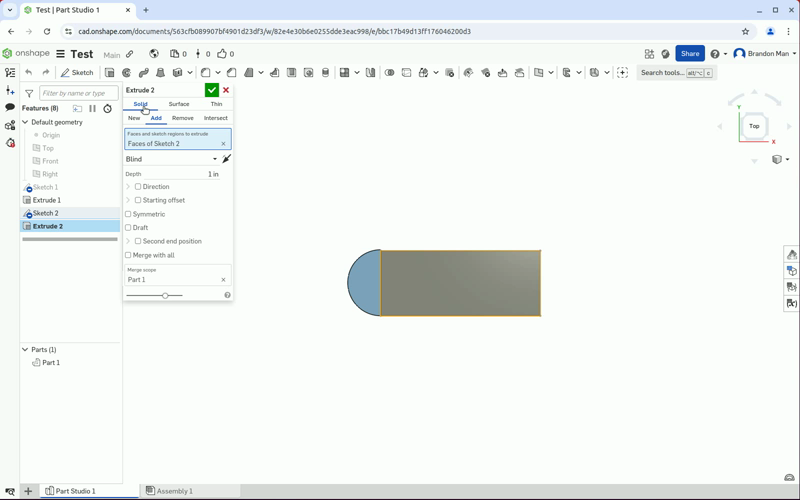
click(143, 106)
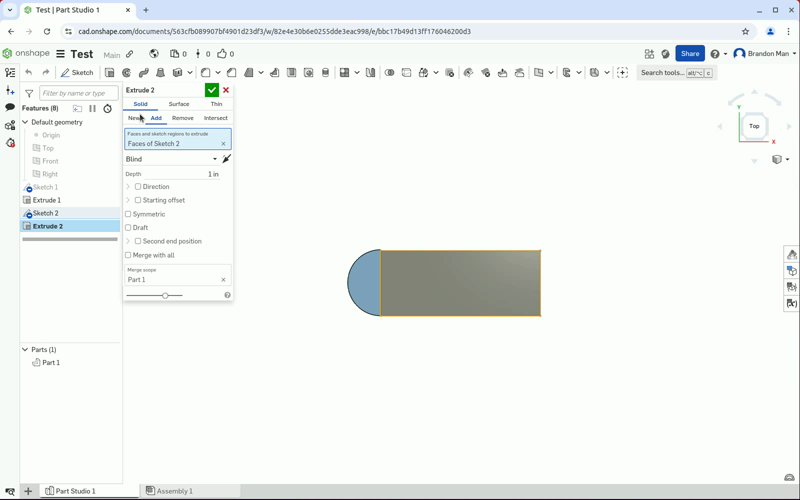
mouse_move(137, 120)
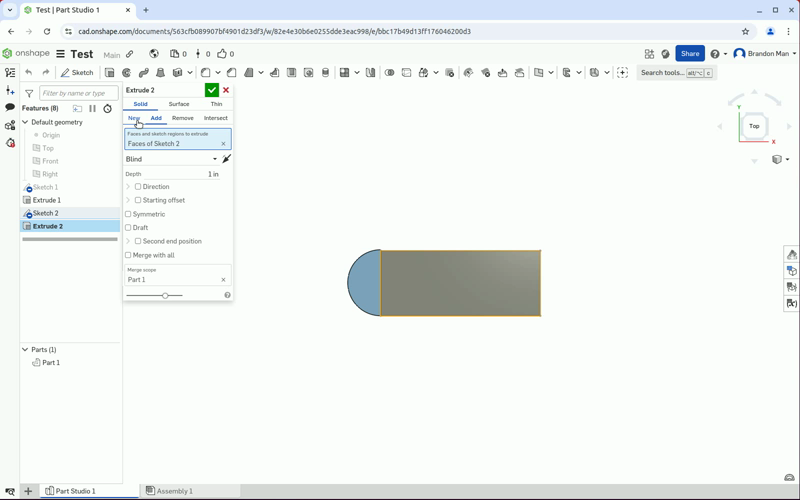
click(137, 120)
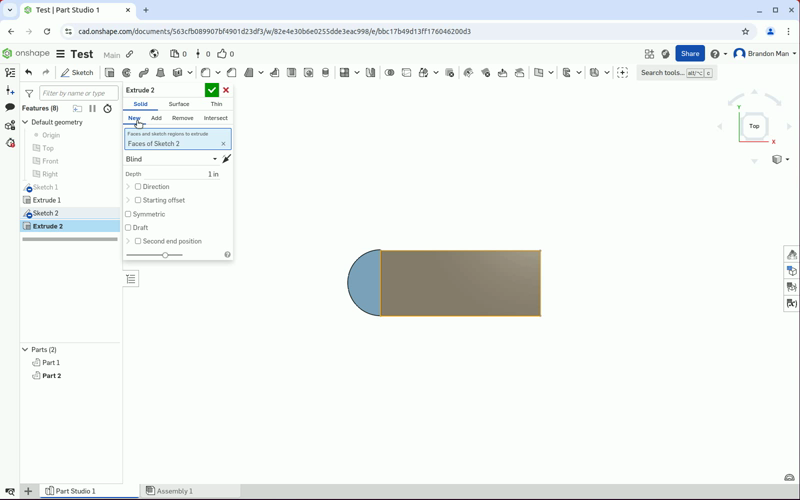
key(tab, 4)
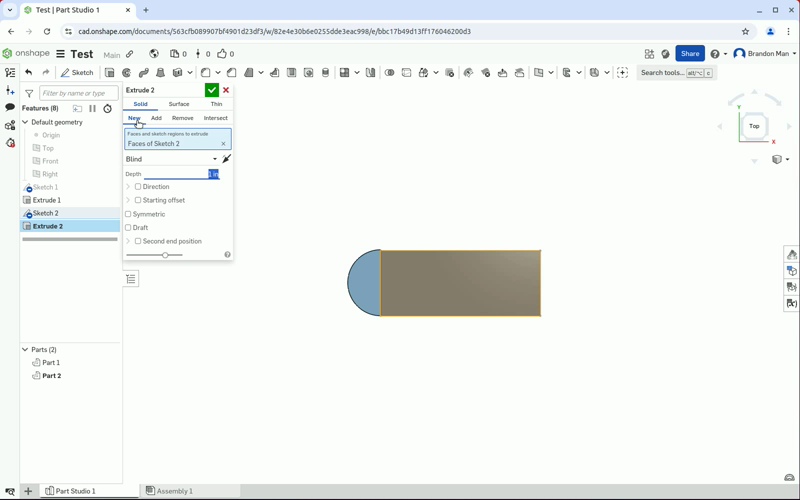
text(16.368)
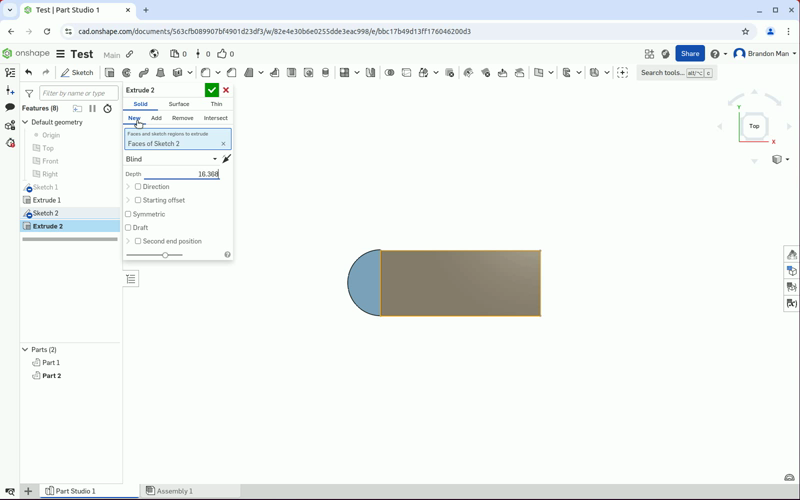
key(enter)
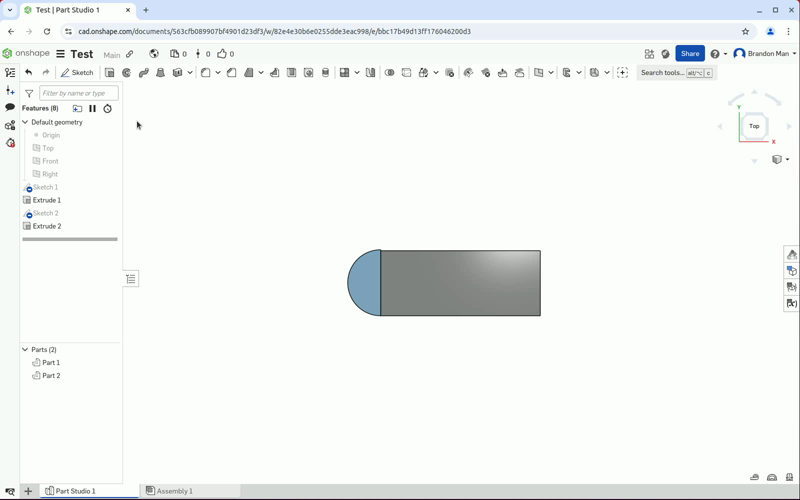
key(shift+h)
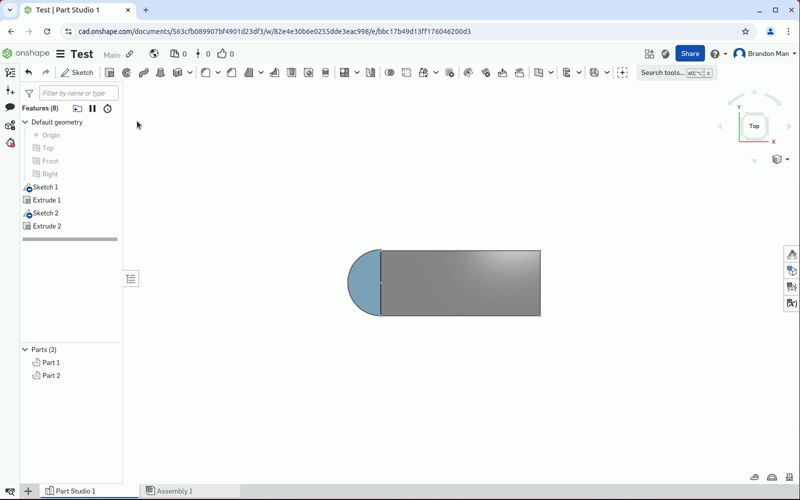
key(shift+h)
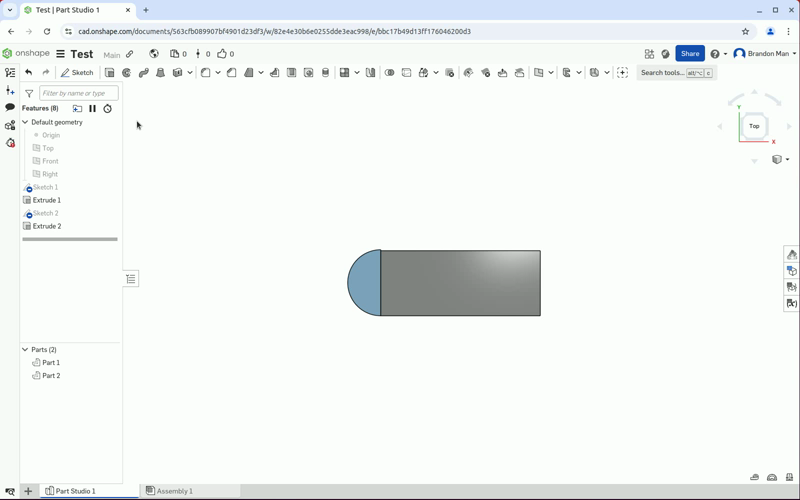
mouse_move(73, 189)
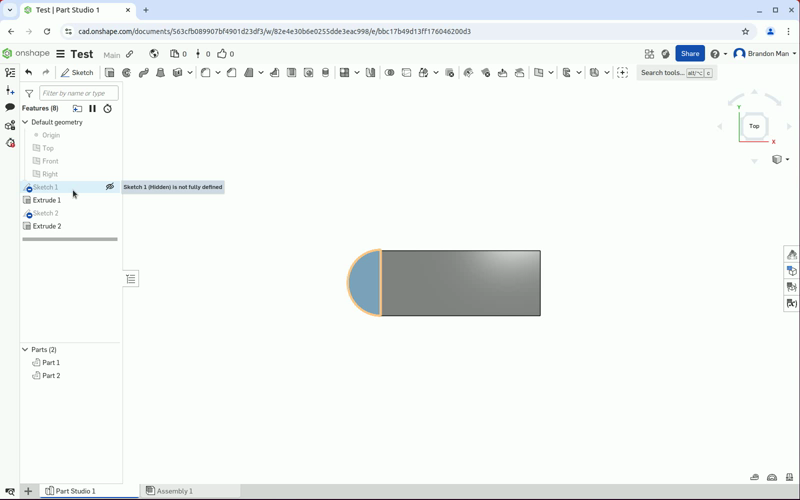
click(73, 189)
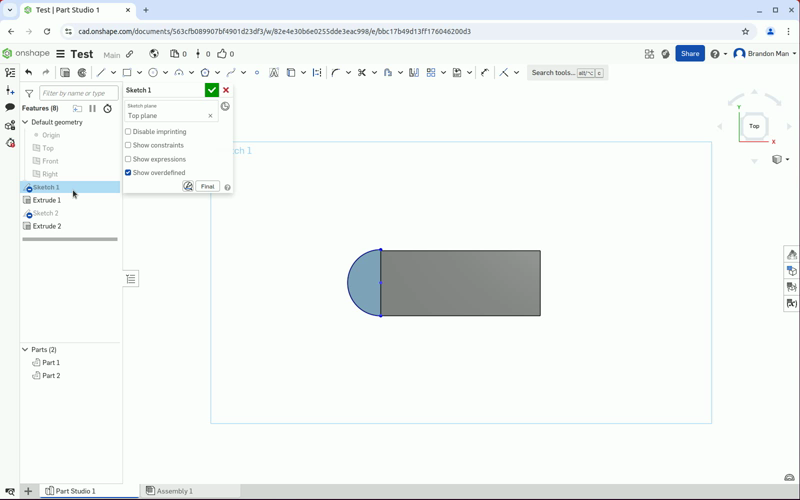
mouse_move(229, 92)
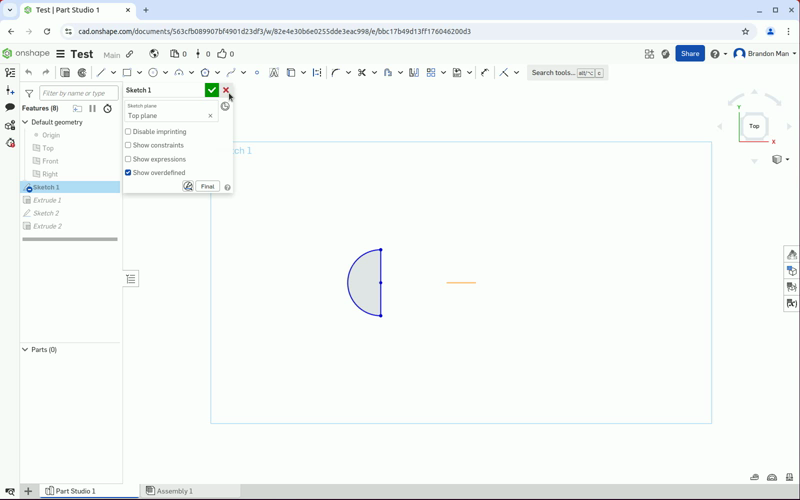
click(229, 92)
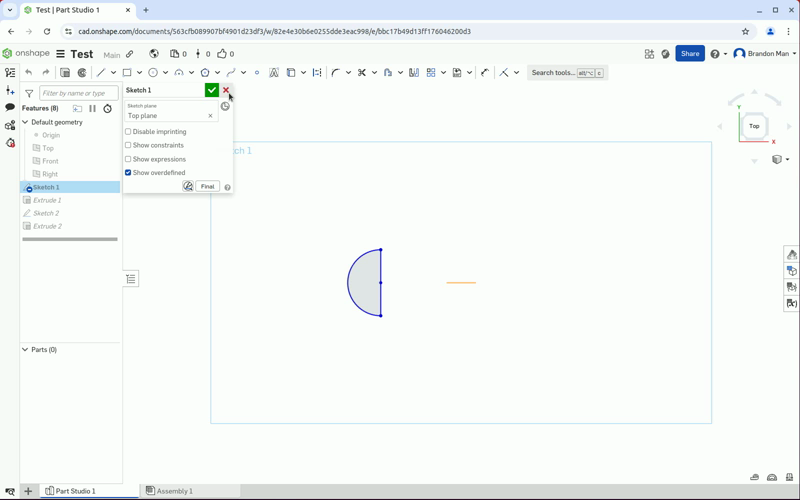
key(shift+s)
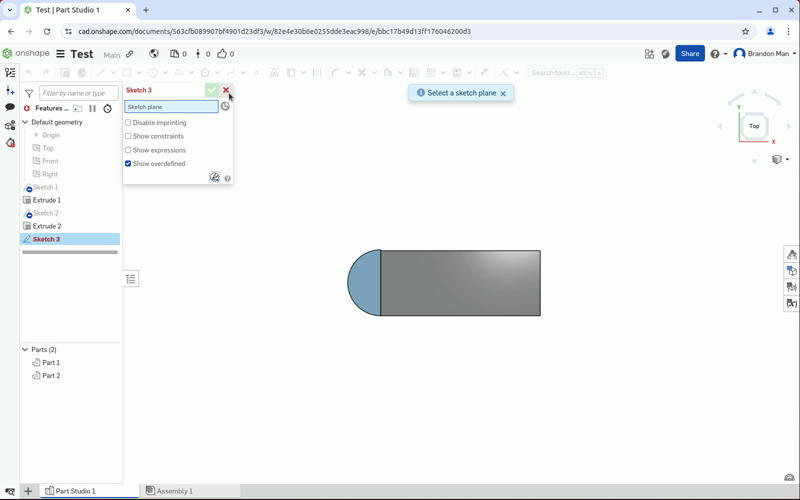
mouse_move(73, 150)
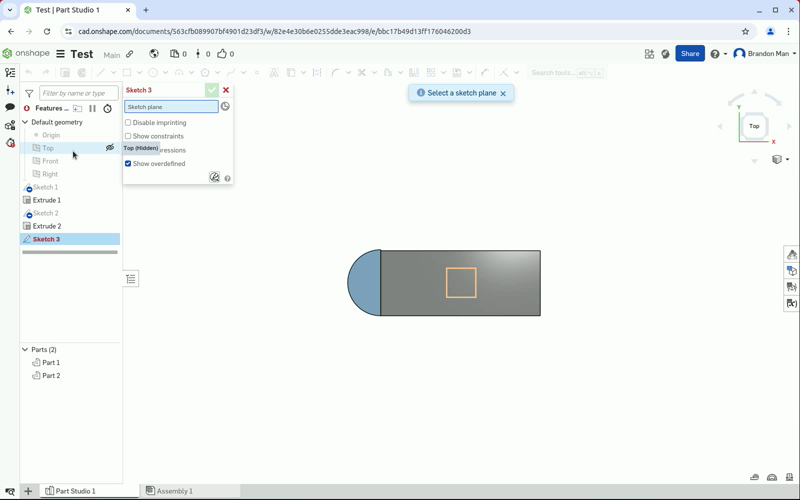
click(73, 150)
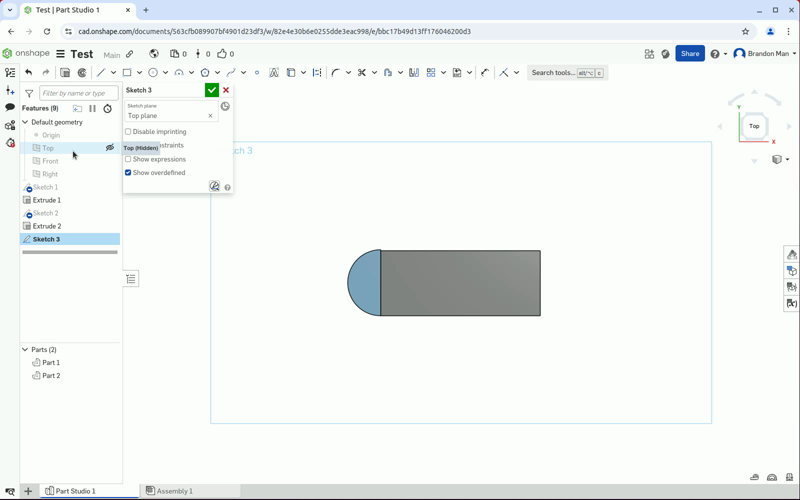
mouse_move(73, 352)
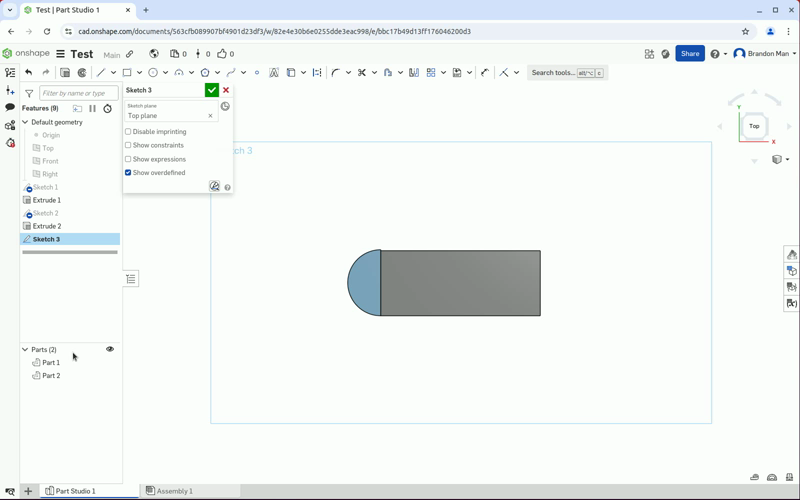
key(y)
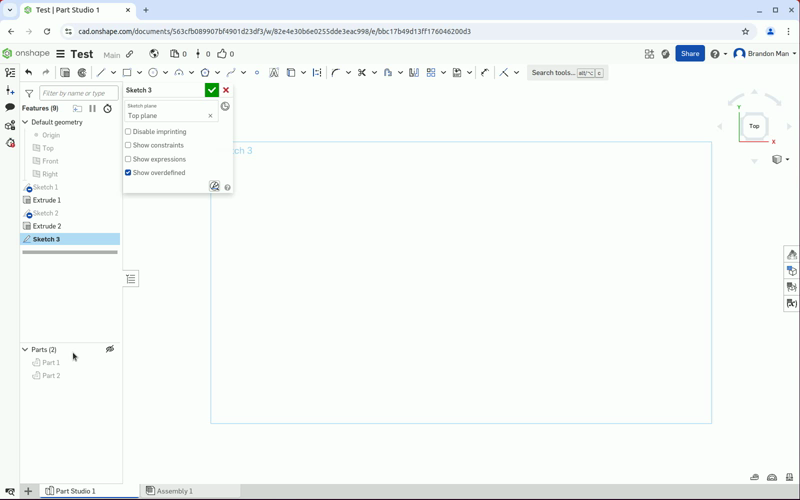
key(a)
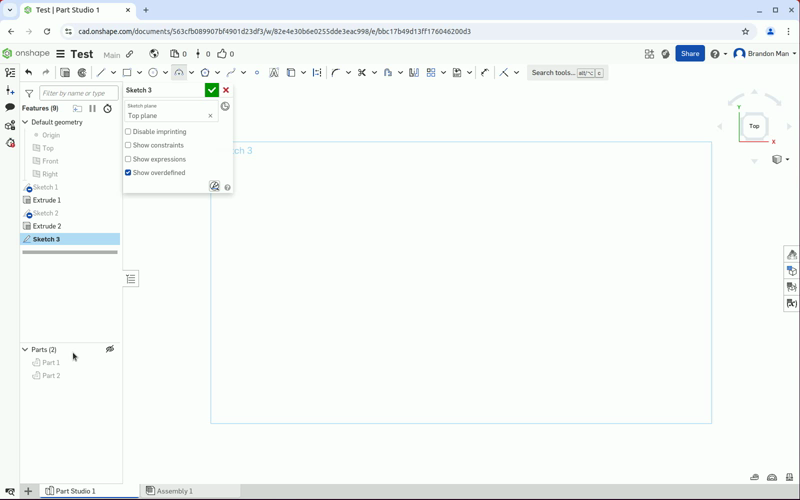
key_down(shift)
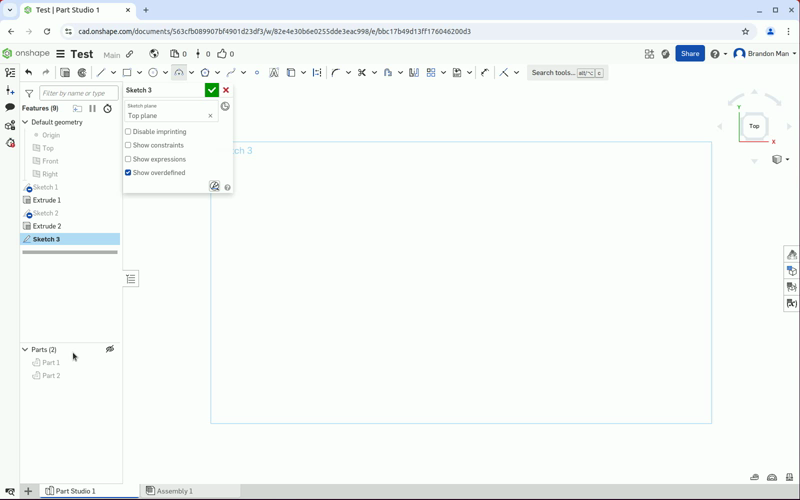
mouse_move(540, 315)
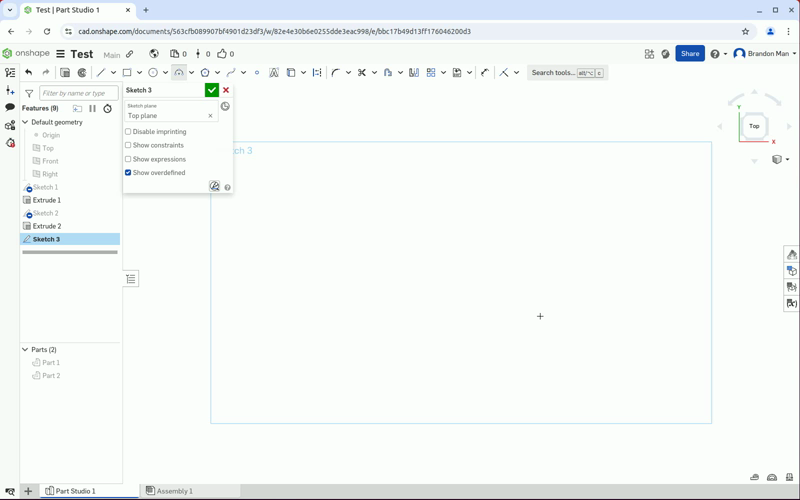
click(540, 315)
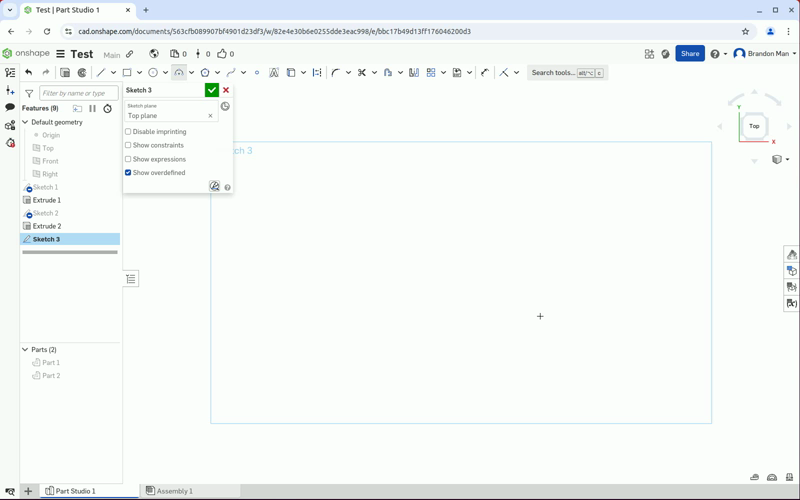
key_up(shift)
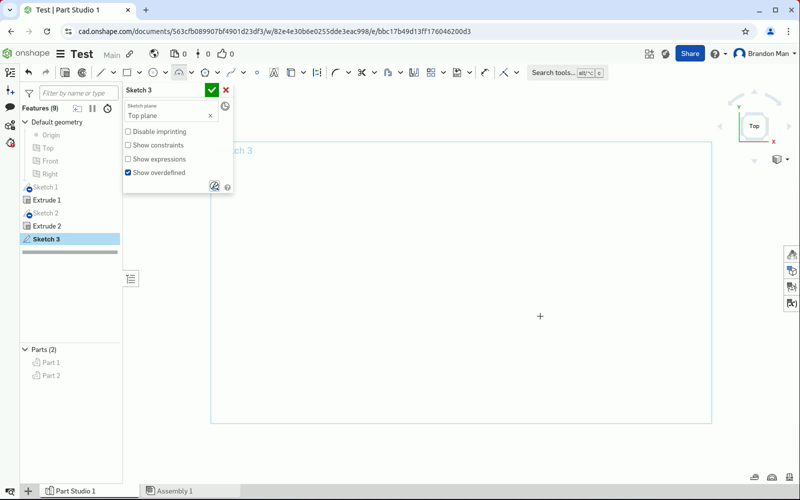
key_down(shift)
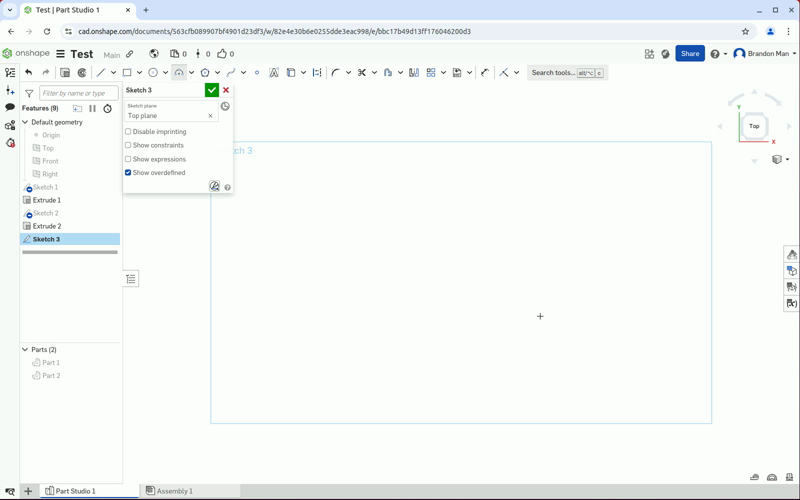
mouse_move(540, 249)
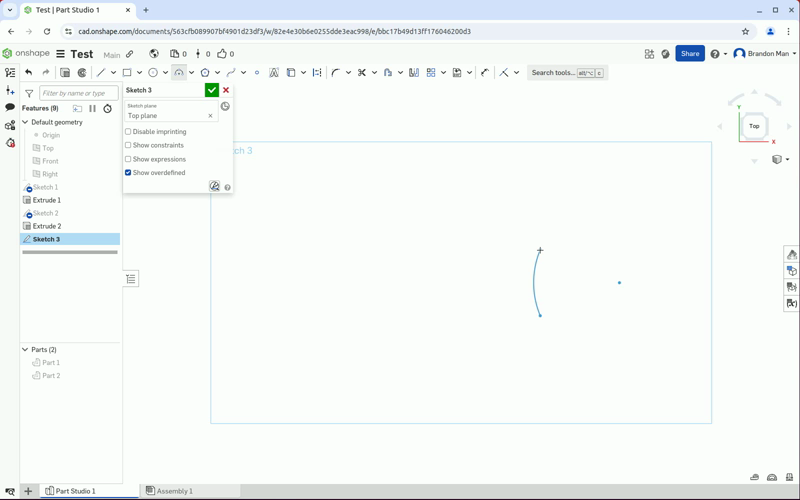
click(540, 249)
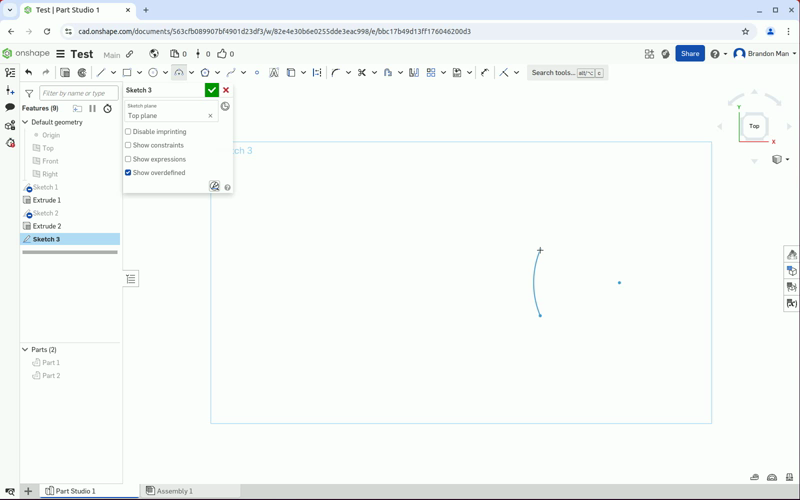
mouse_move(573, 282)
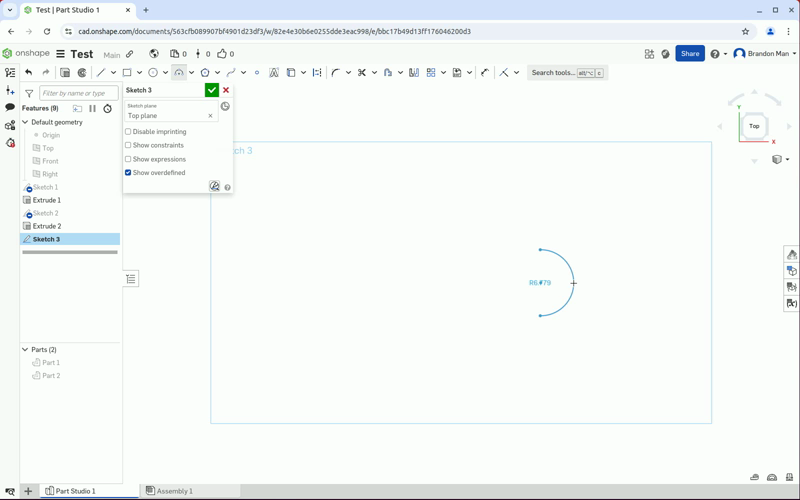
click(573, 282)
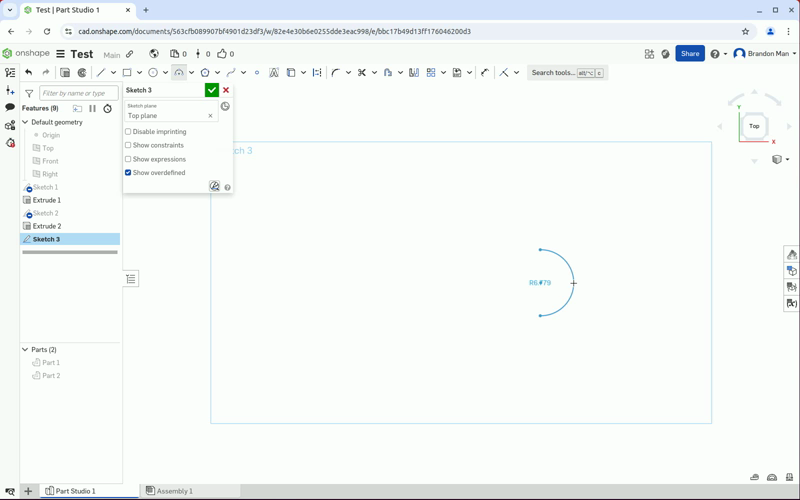
key_up(shift)
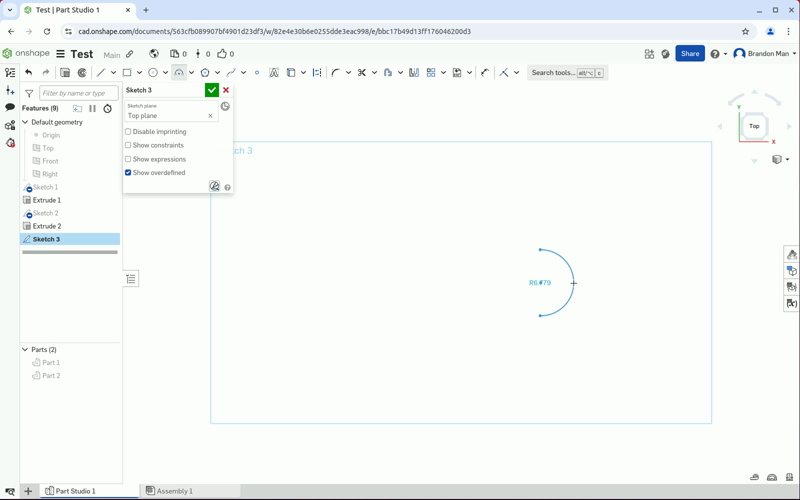
key(esc)
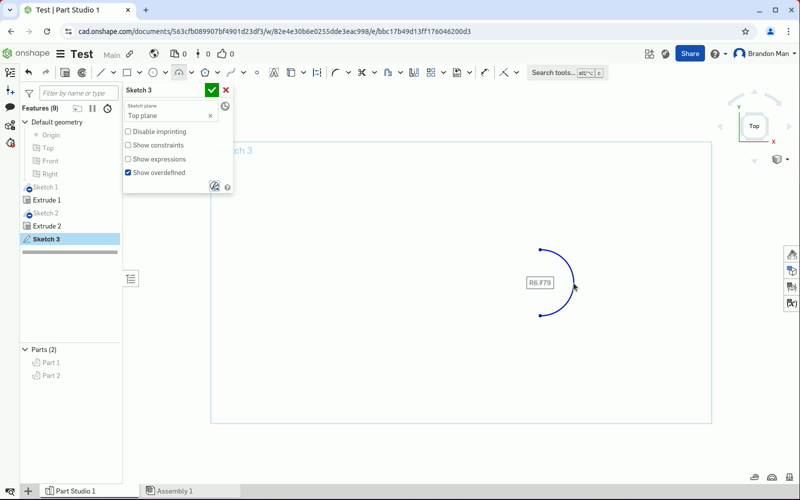
key(l)
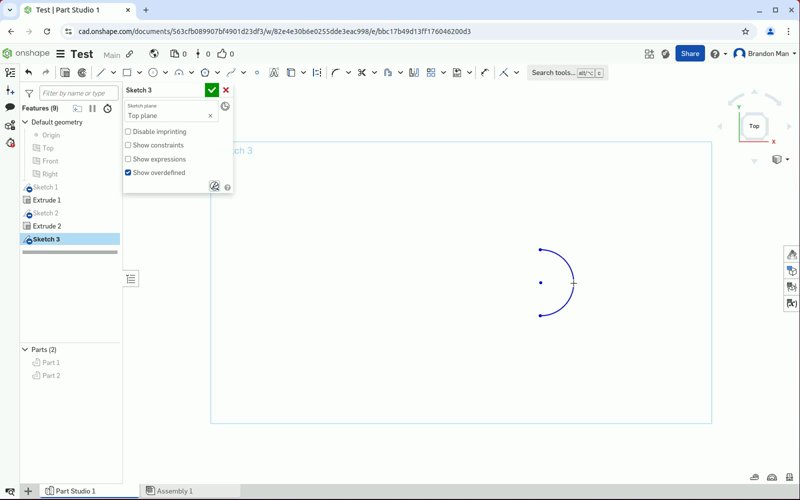
mouse_move(540, 249)
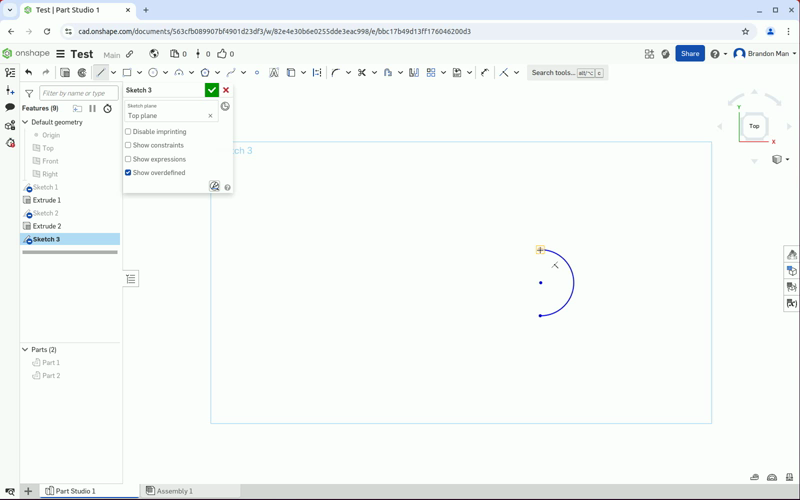
click(540, 249)
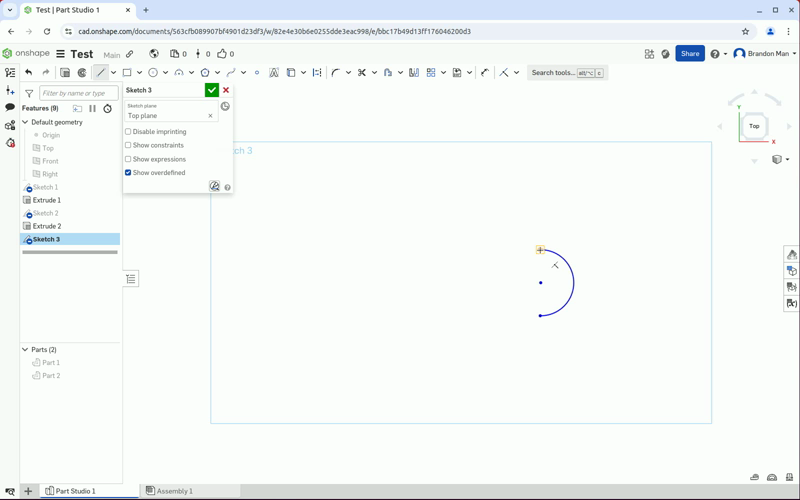
key_down(shift)
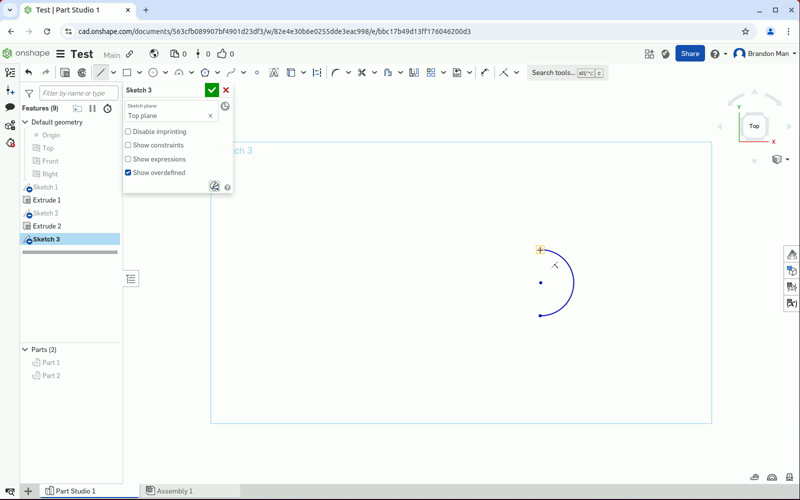
mouse_move(540, 315)
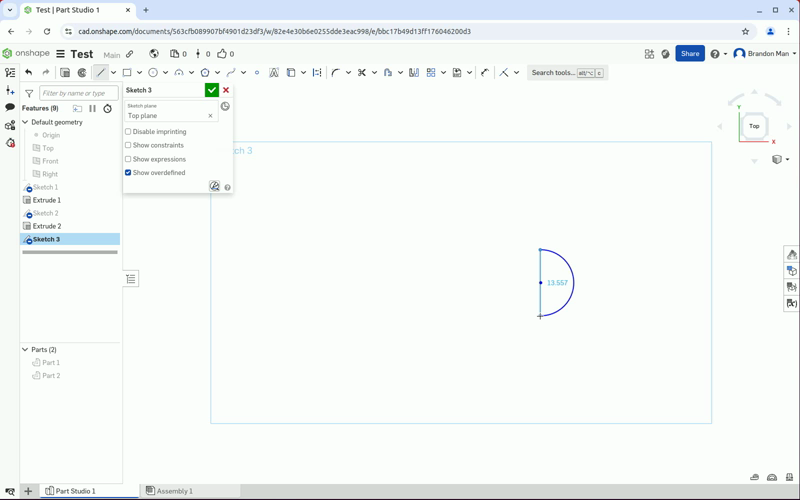
key_up(shift)
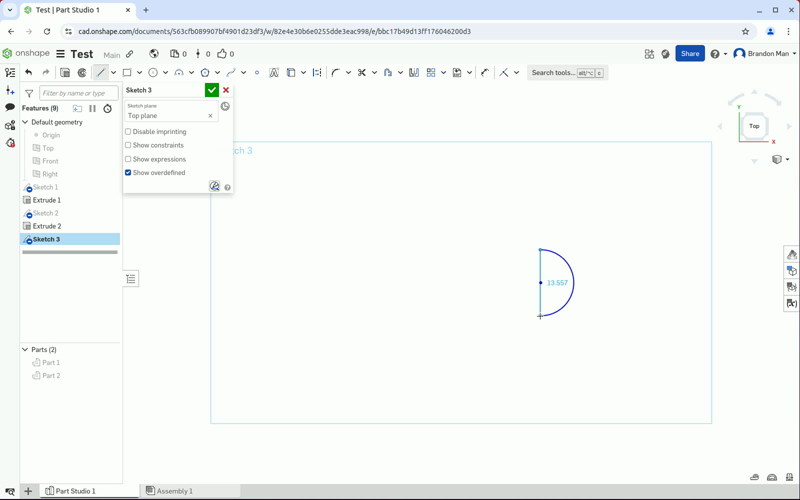
click(540, 315)
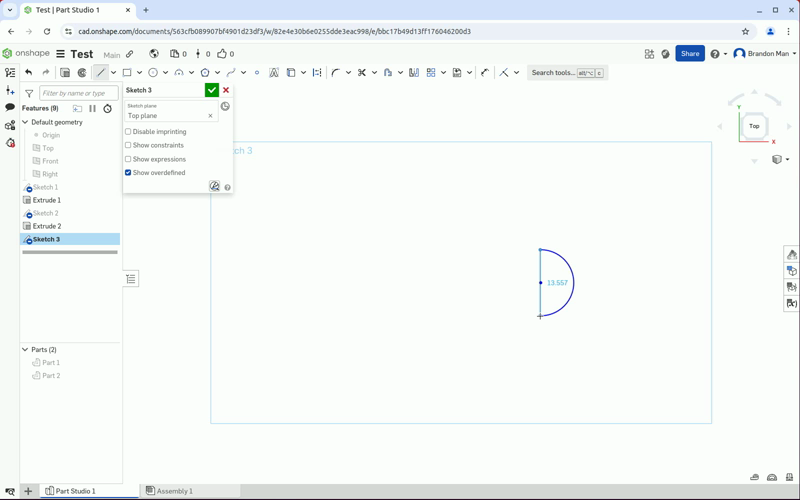
key(esc)
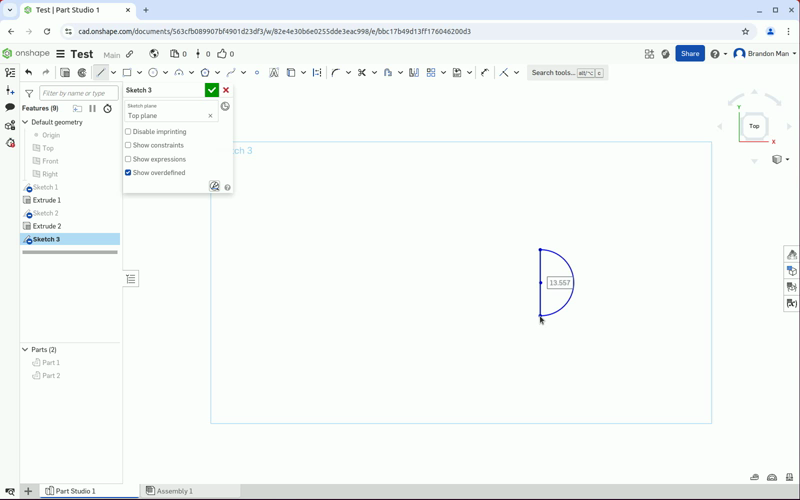
mouse_move(557, 287)
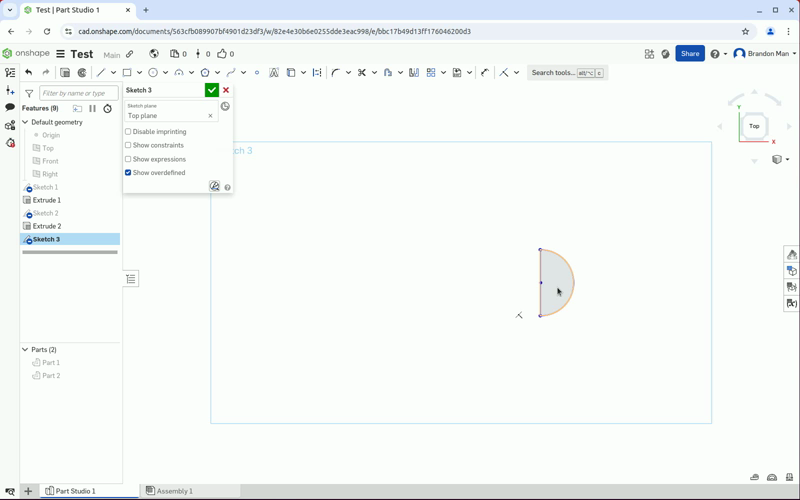
scroll(6)
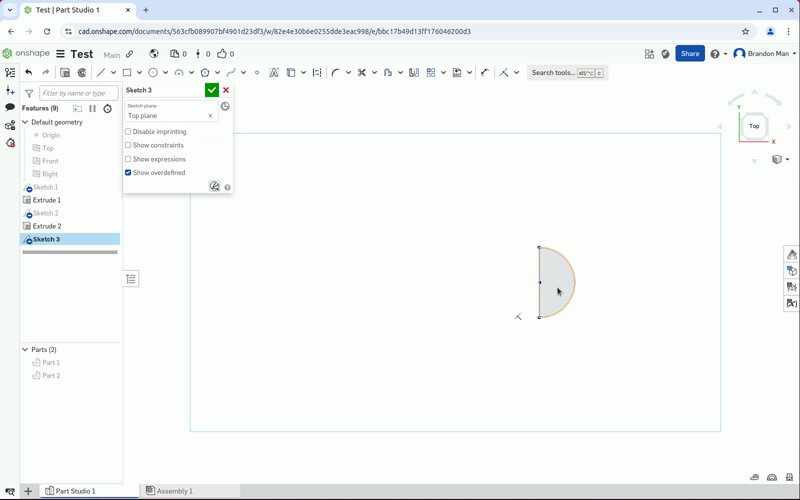
scroll(6)
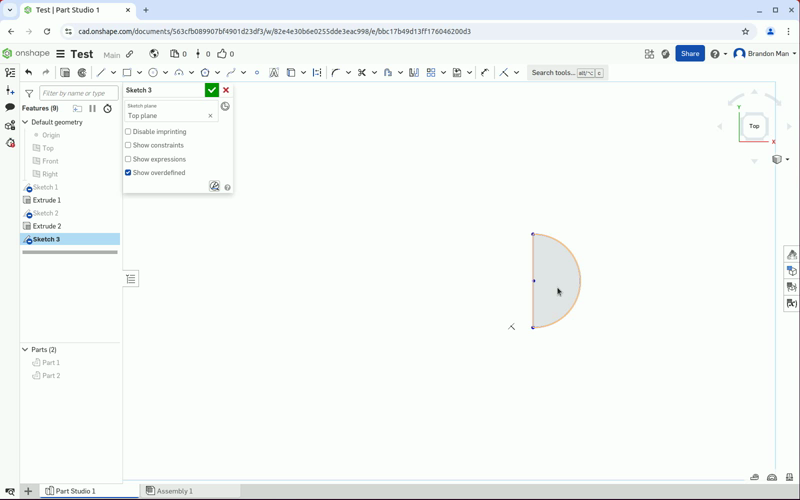
scroll(6)
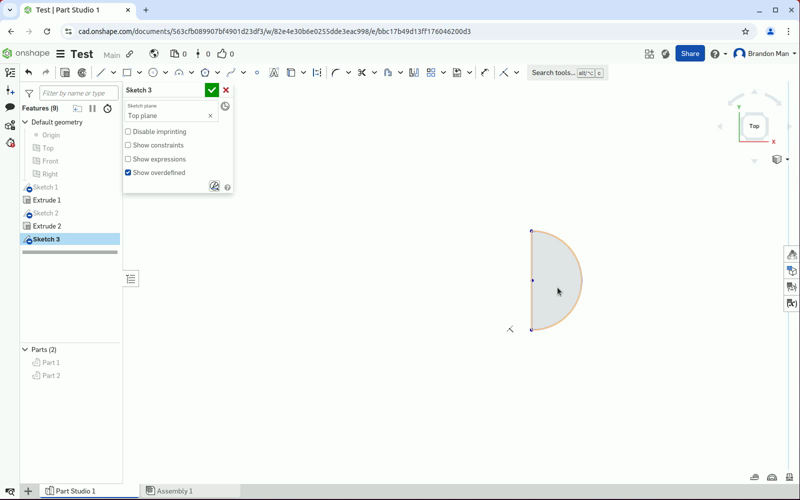
scroll(6)
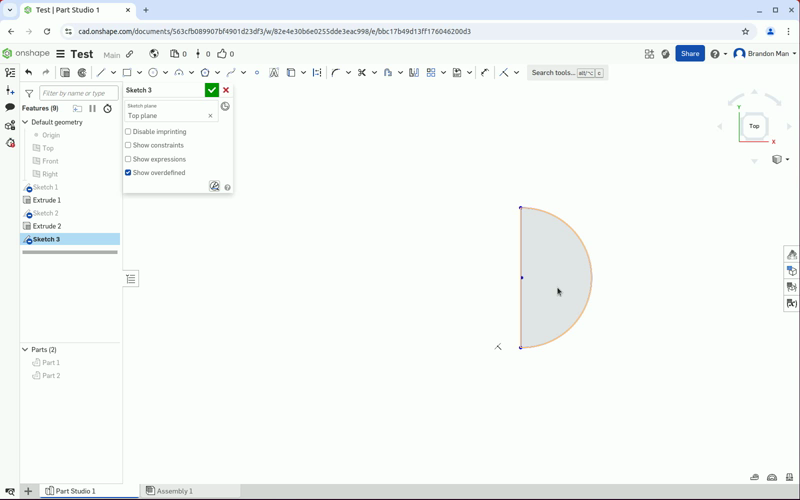
scroll(6)
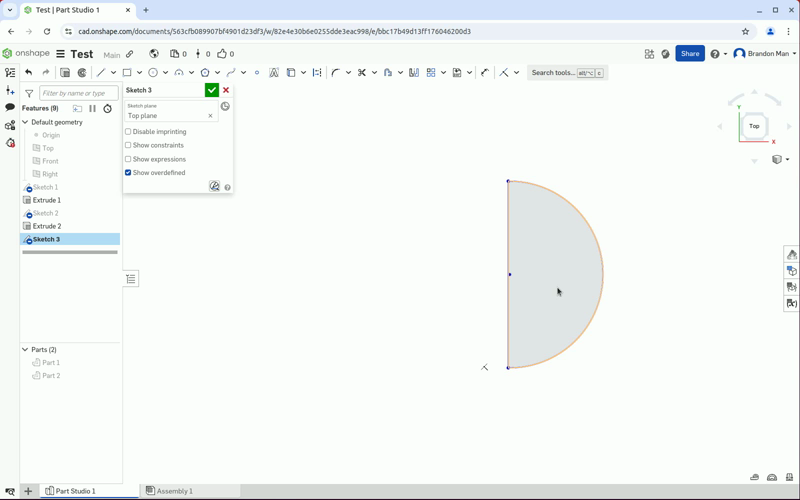
scroll(6)
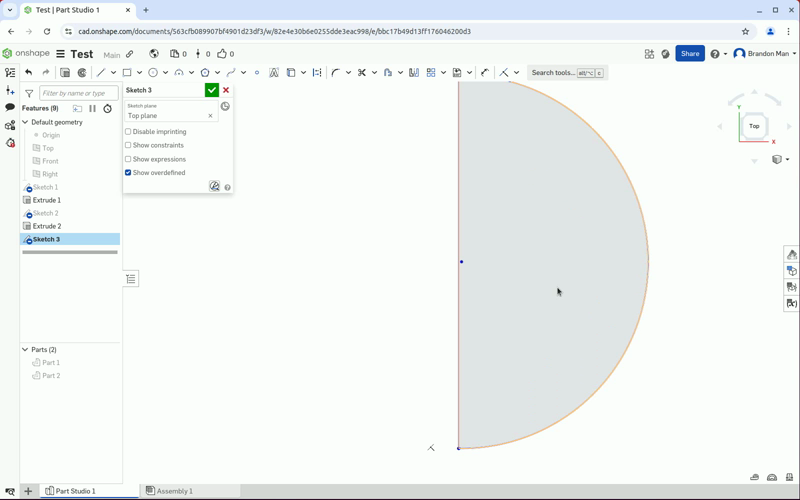
scroll(6)
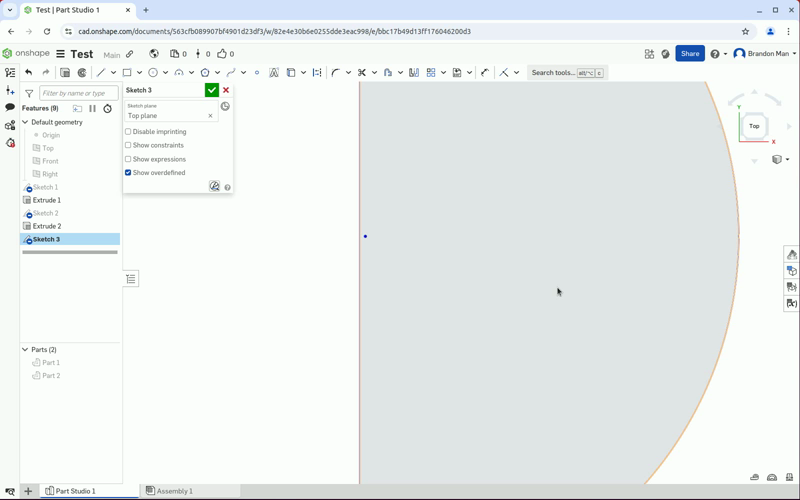
click(557, 287)
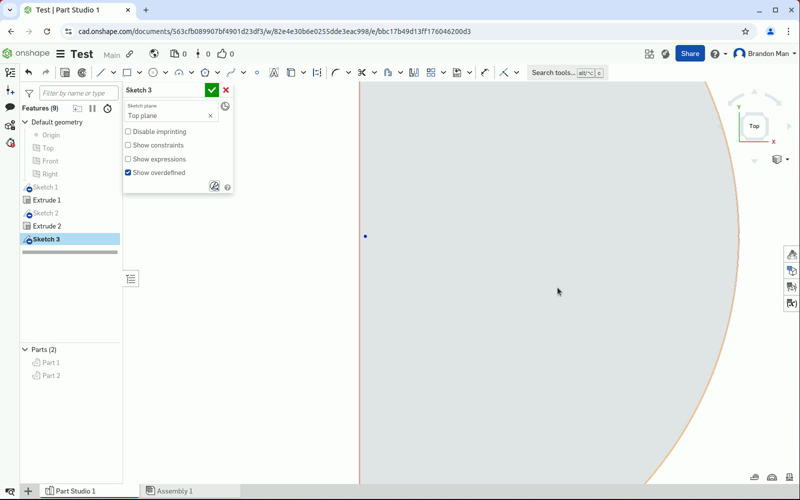
scroll(-6)
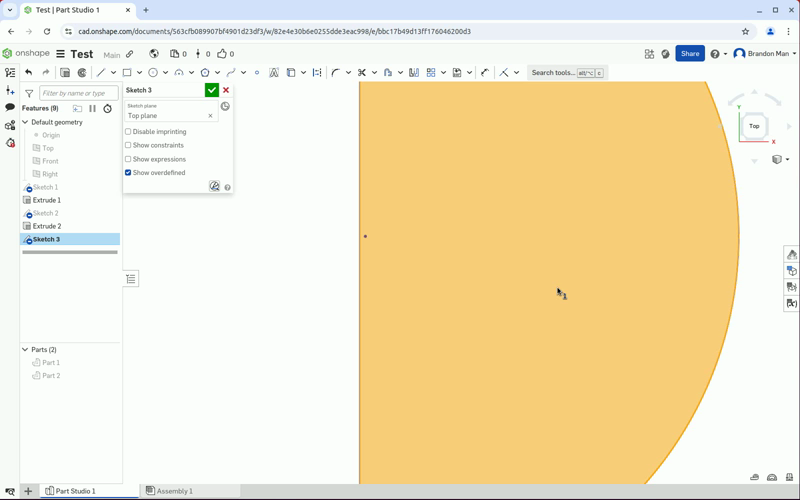
scroll(-6)
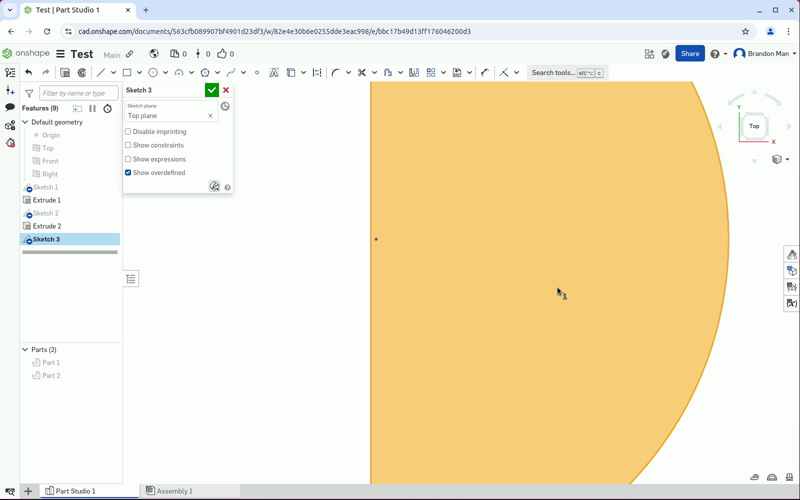
scroll(-6)
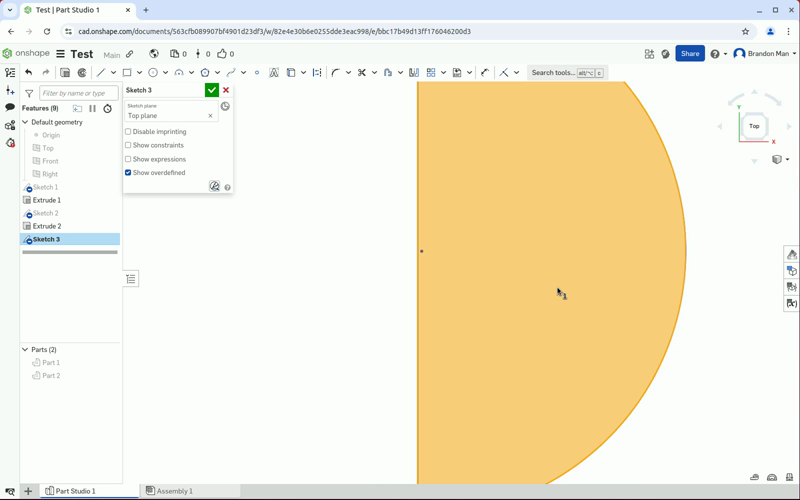
scroll(-6)
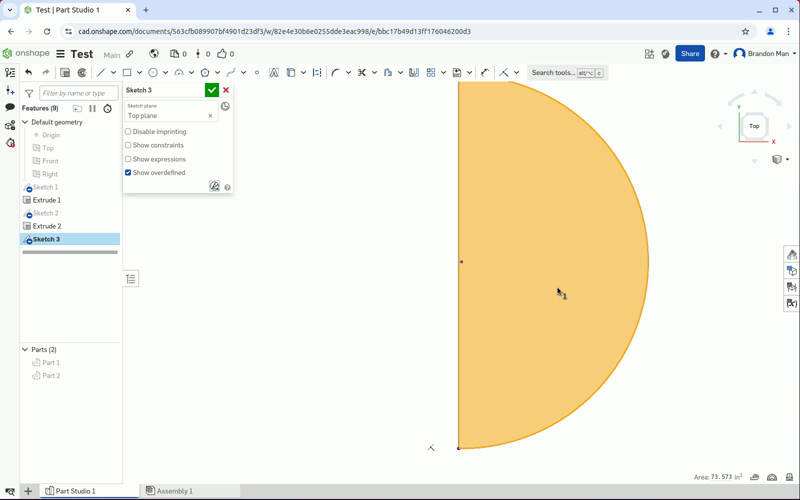
scroll(-6)
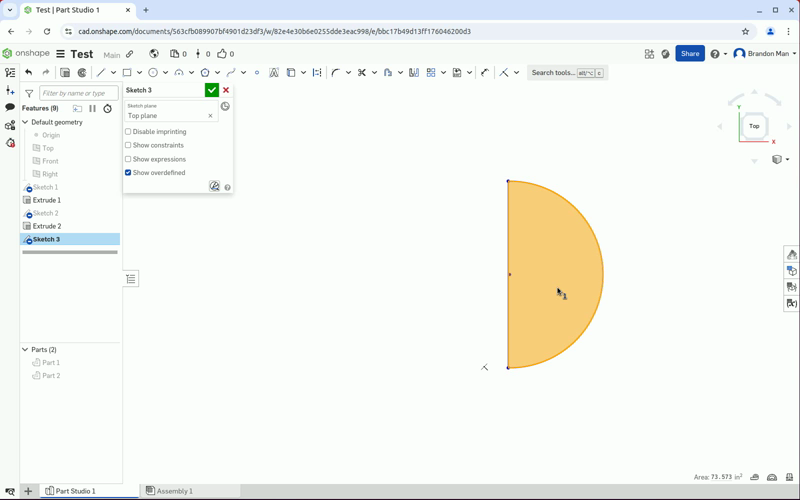
scroll(-6)
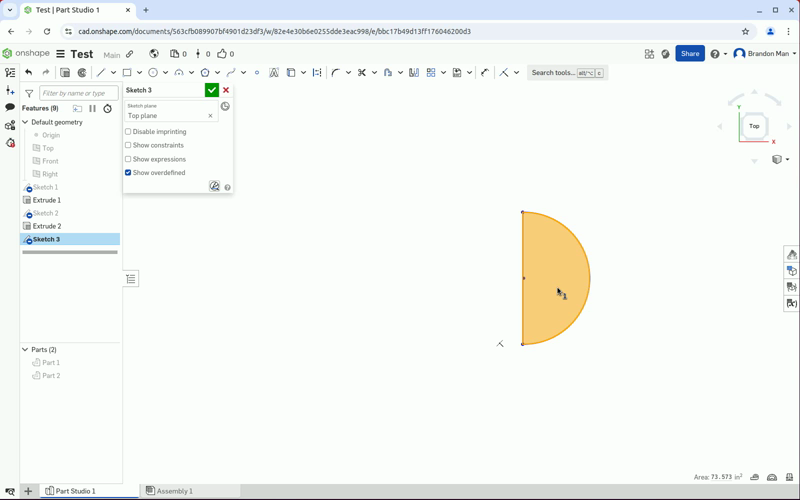
scroll(-6)
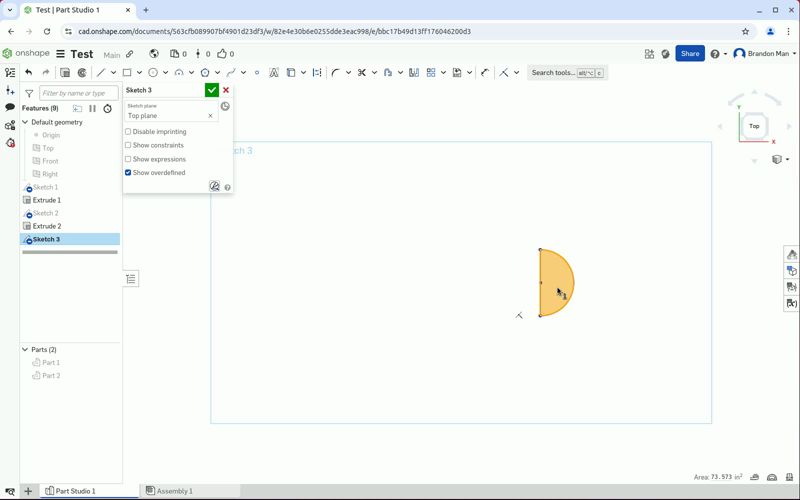
mouse_move(73, 352)
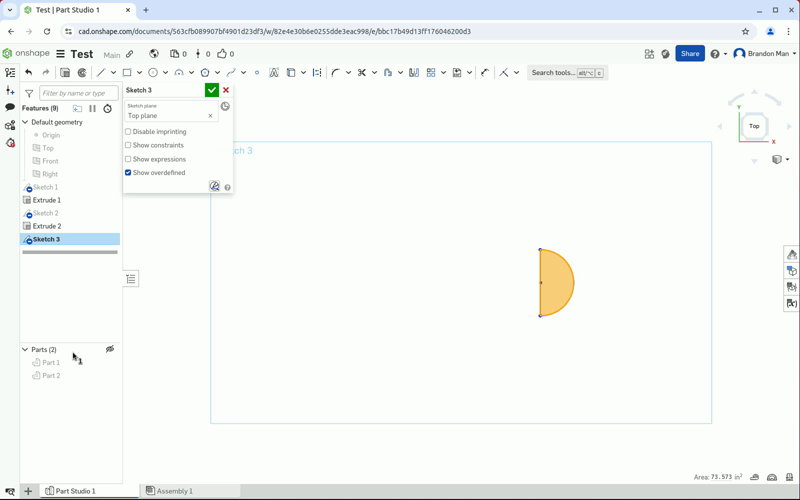
key(shift+y)
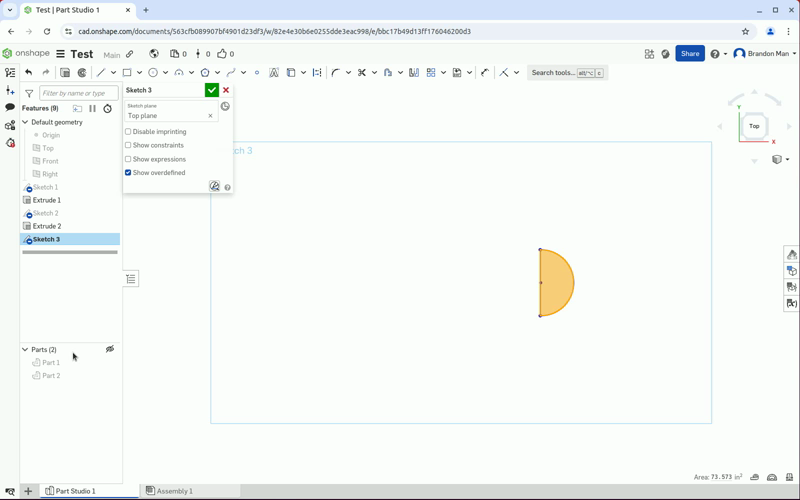
key(shift+e)
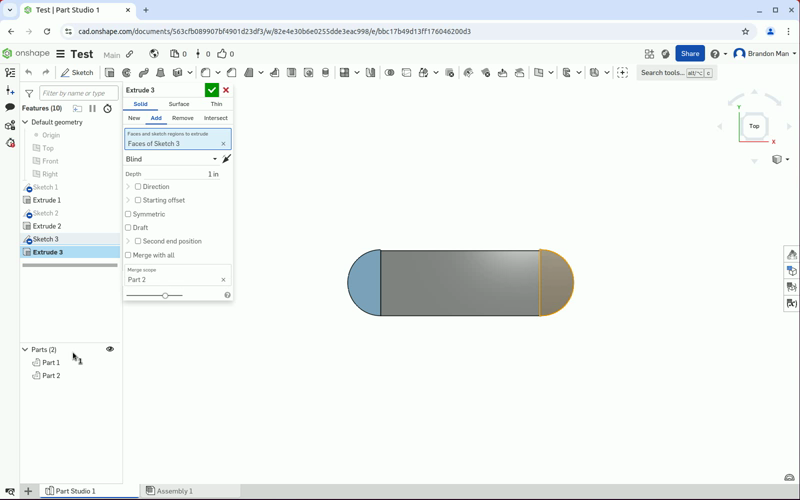
mouse_move(143, 106)
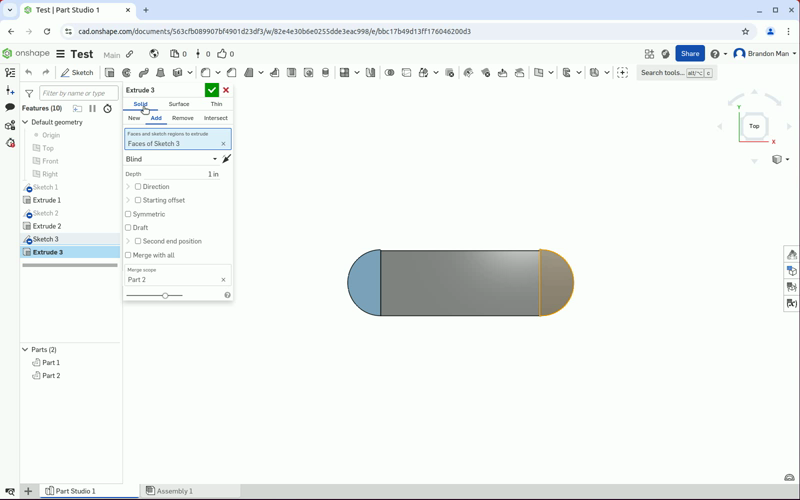
click(143, 106)
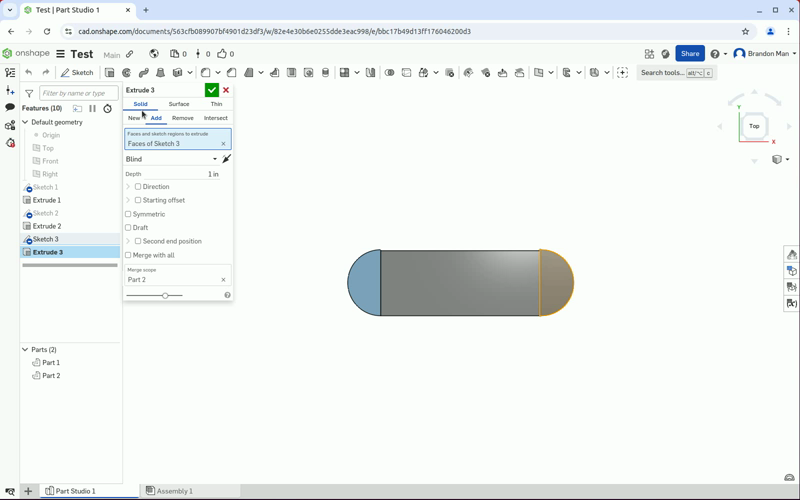
mouse_move(137, 120)
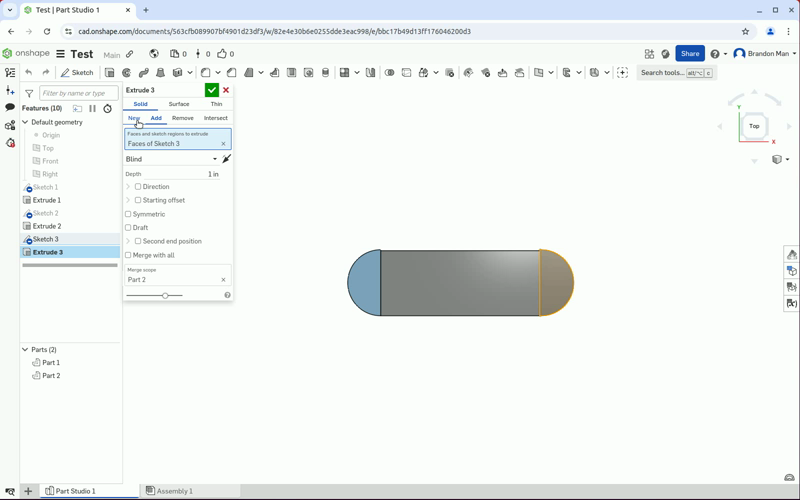
click(137, 120)
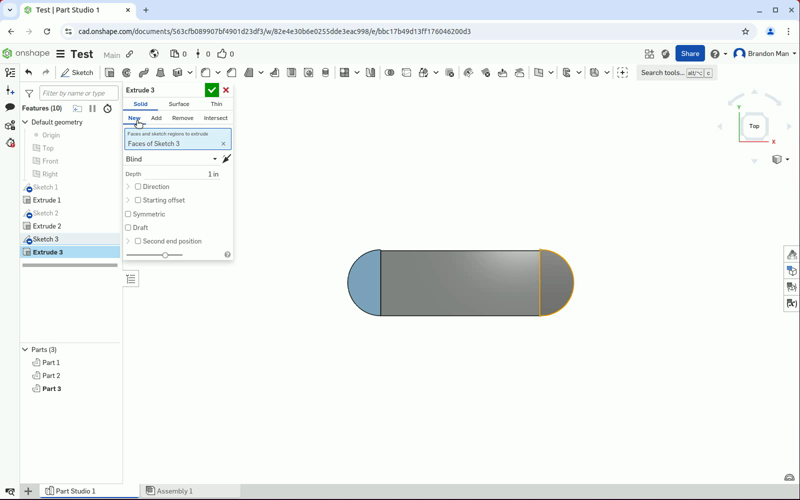
key(tab, 4)
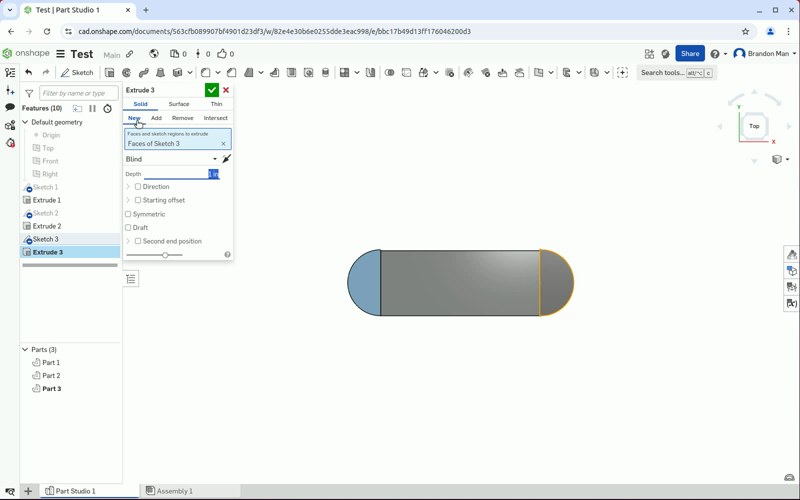
text(16.368)
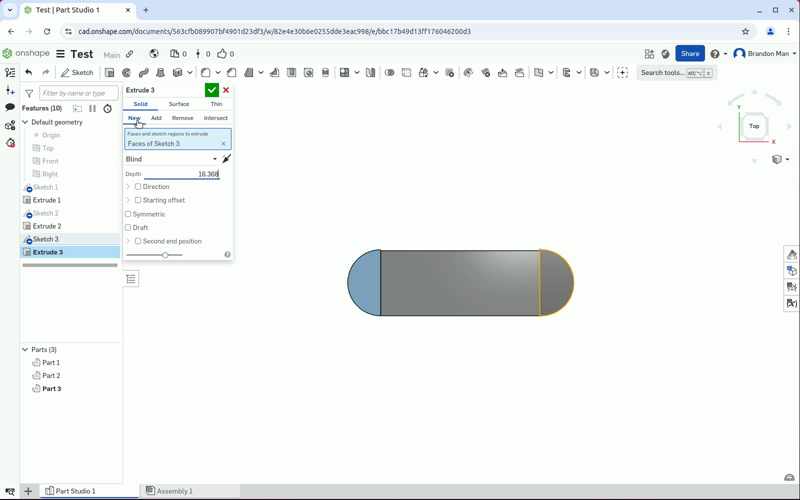
key(enter)
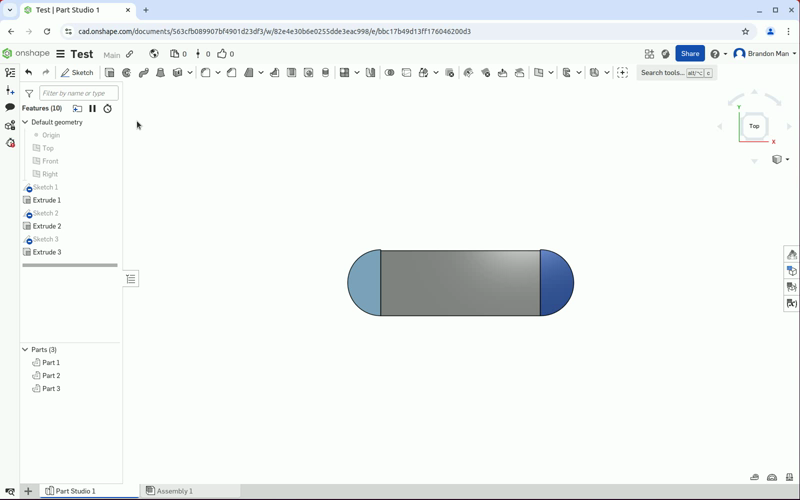
key(shift+h)
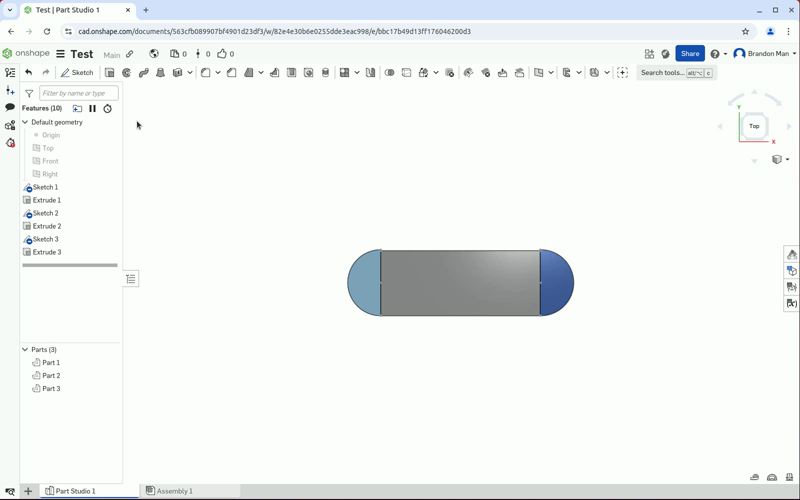
key(shift+h)
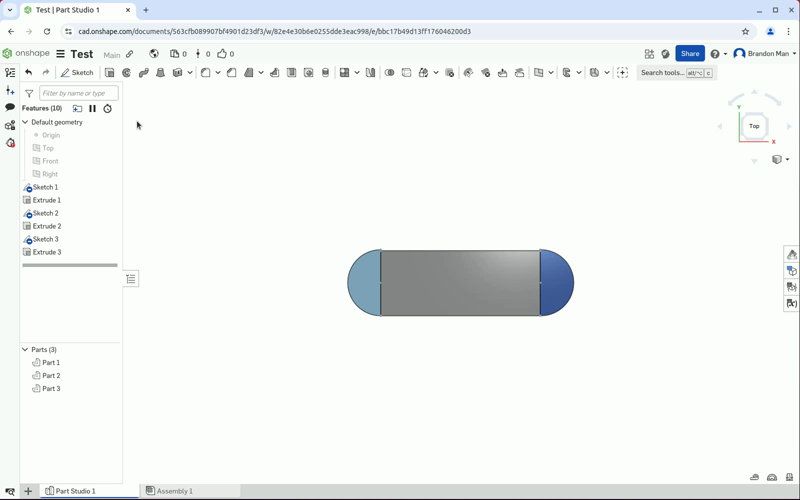
key(shift+7)
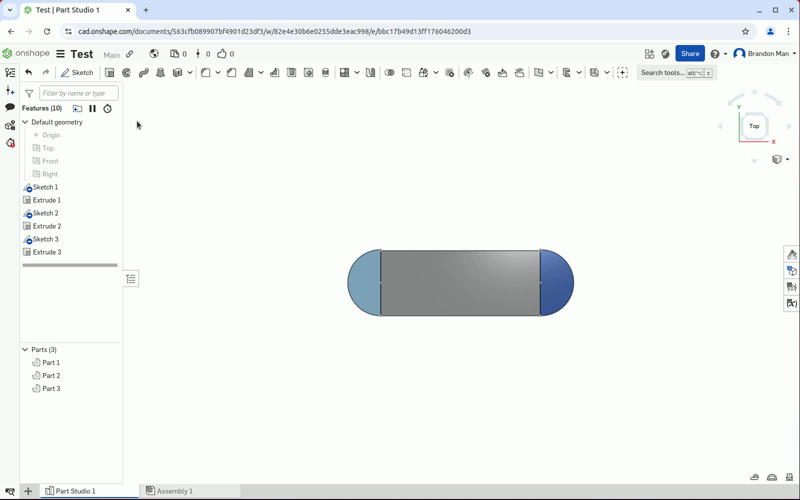
key(up, 3)
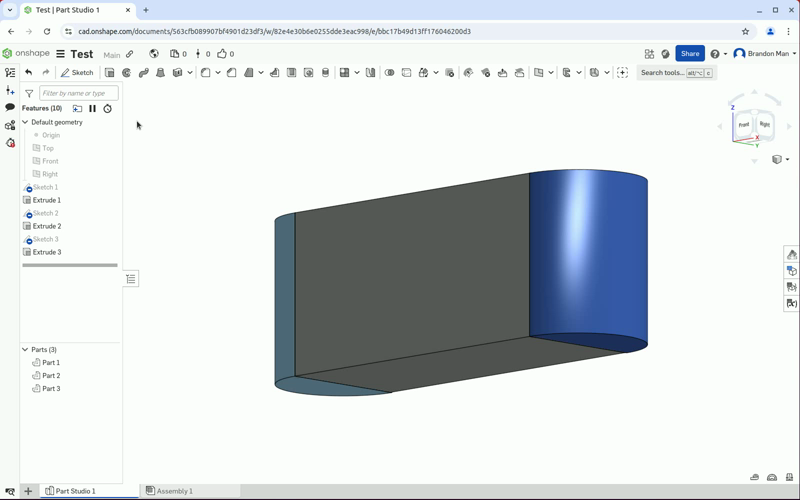
key(left, 3)
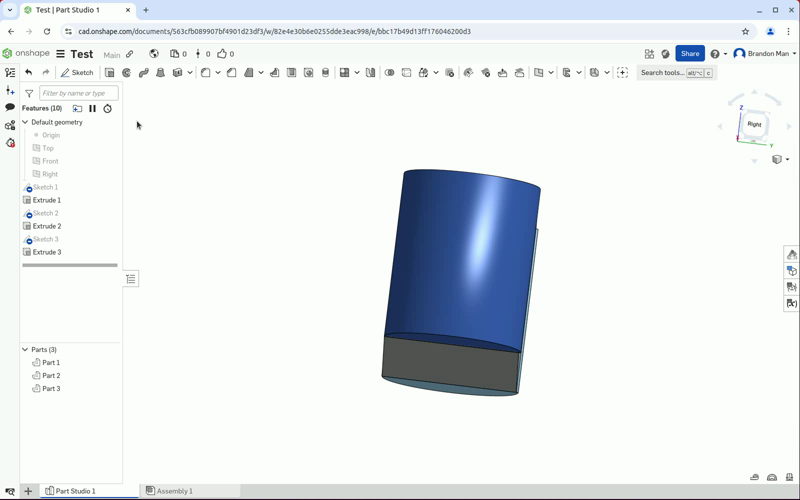
key(right, 3)
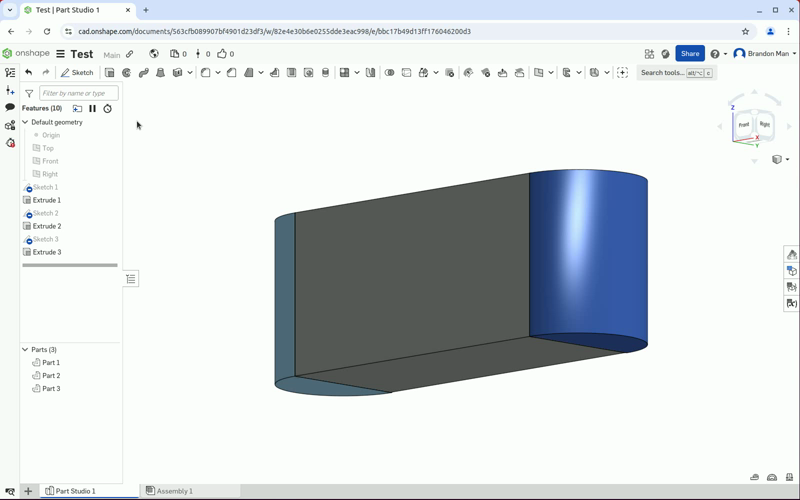
key(down, 3)
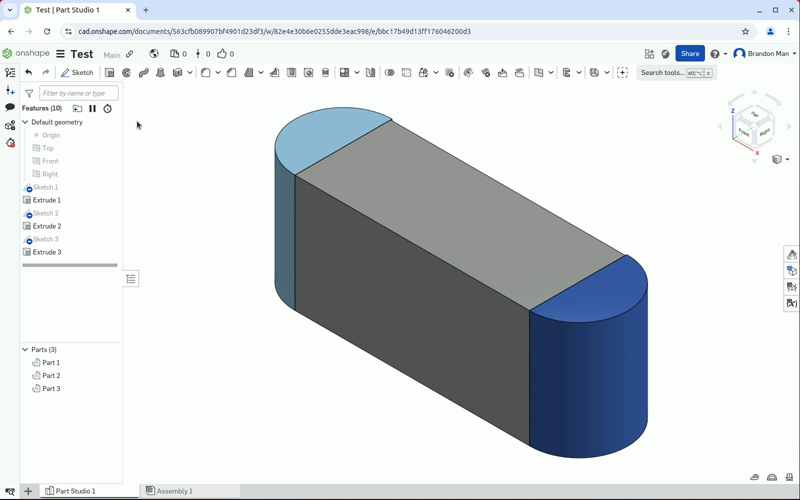
mouse_move(73, 189)
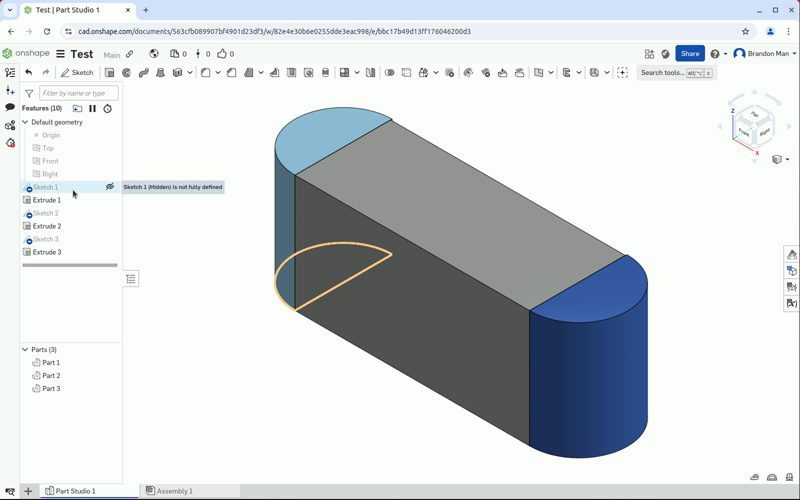
click(73, 189)